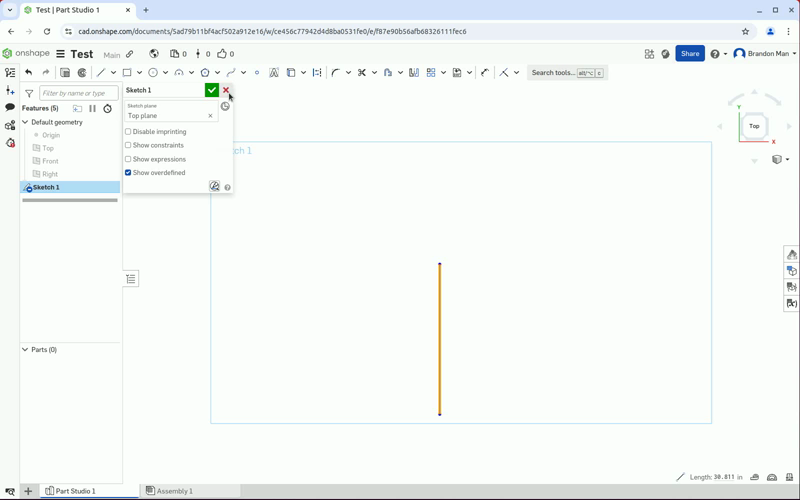
key(shift+h)
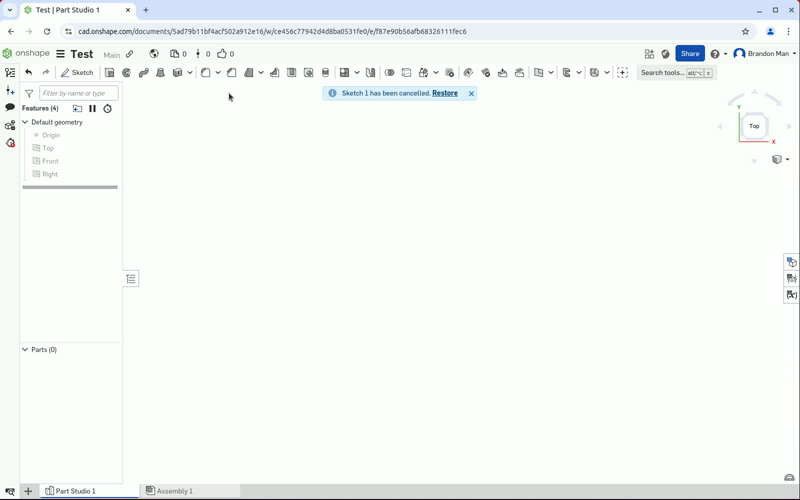
mouse_move(73, 352)
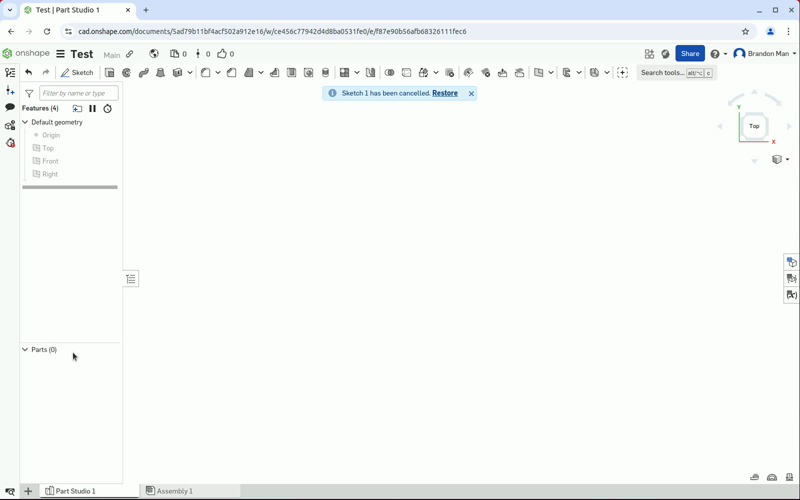
key(y)
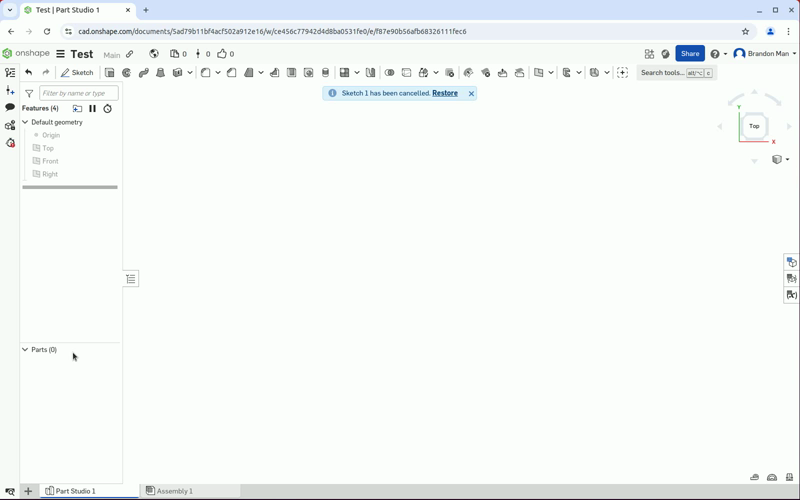
key(shift+p)
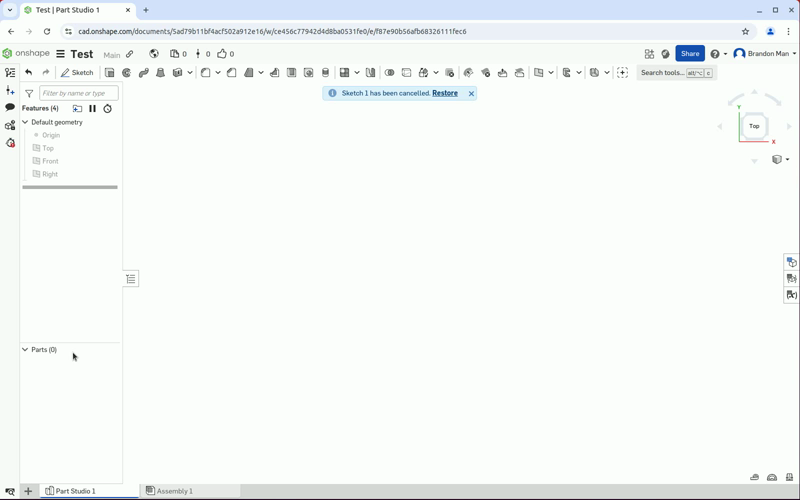
key(space)
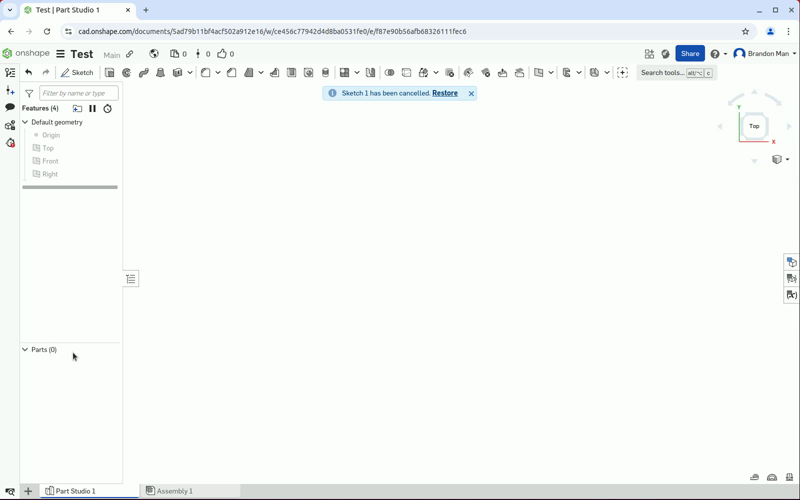
key_down(shift)
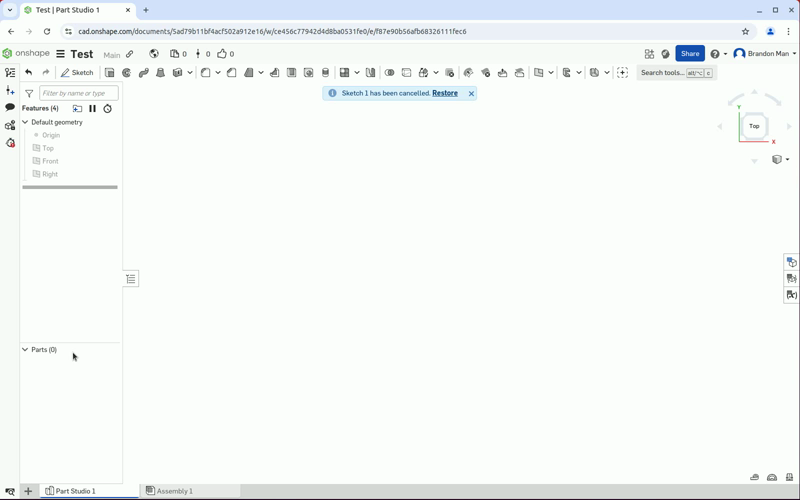
key(up)
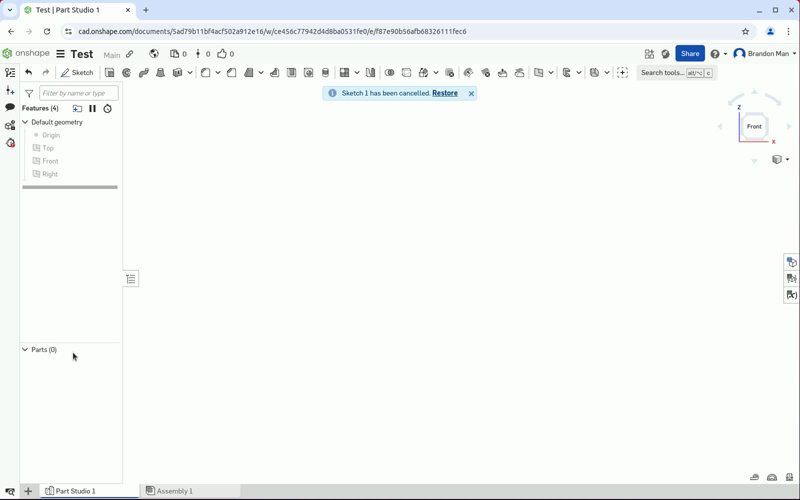
key_up(shift)
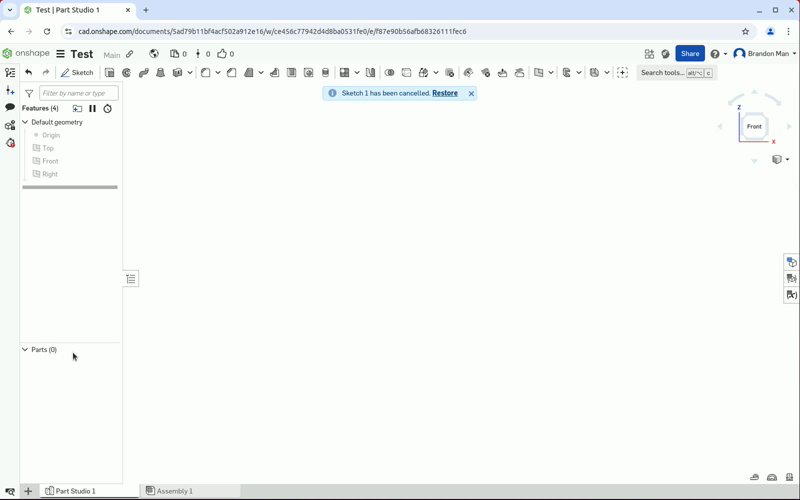
mouse_move(73, 352)
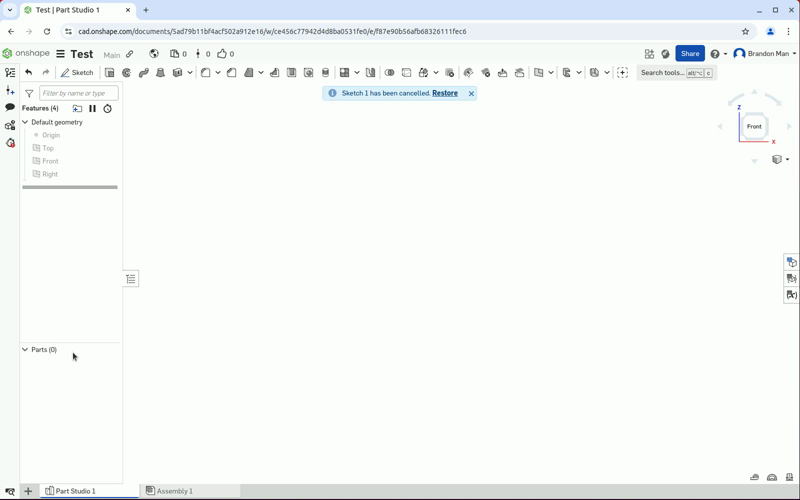
key(shift+y)
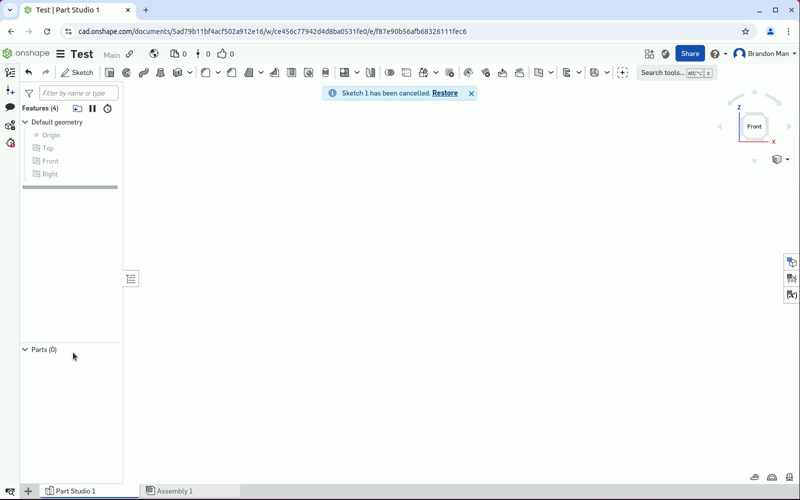
key(shift+s)
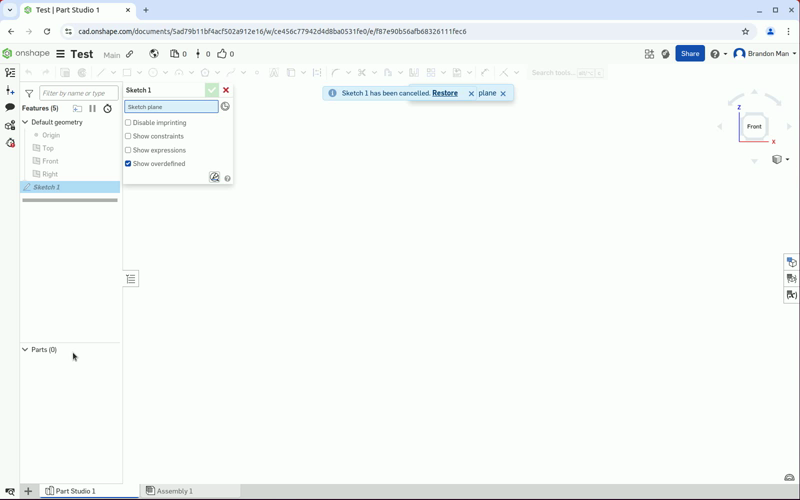
mouse_move(73, 163)
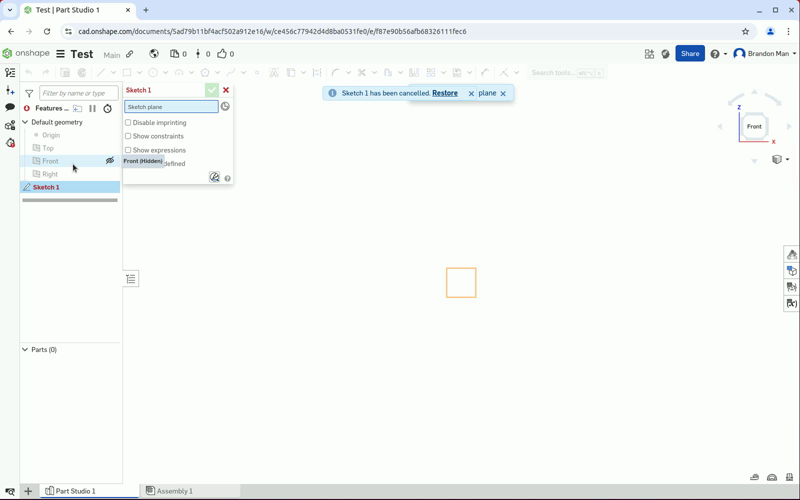
click(73, 163)
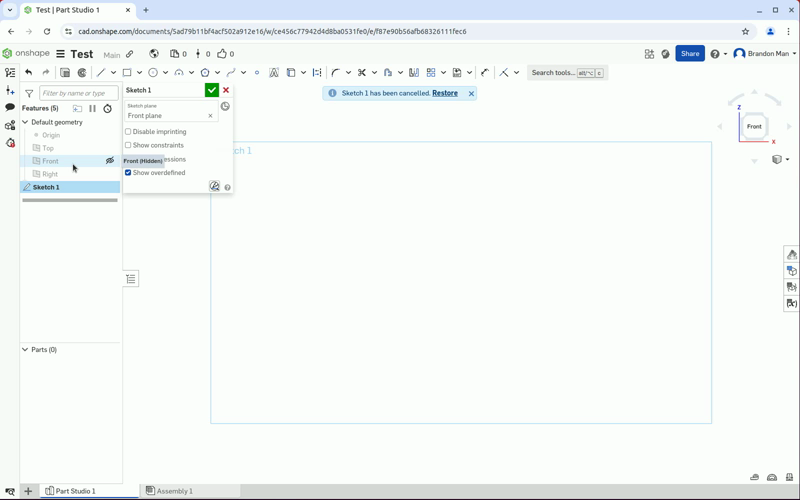
mouse_move(73, 352)
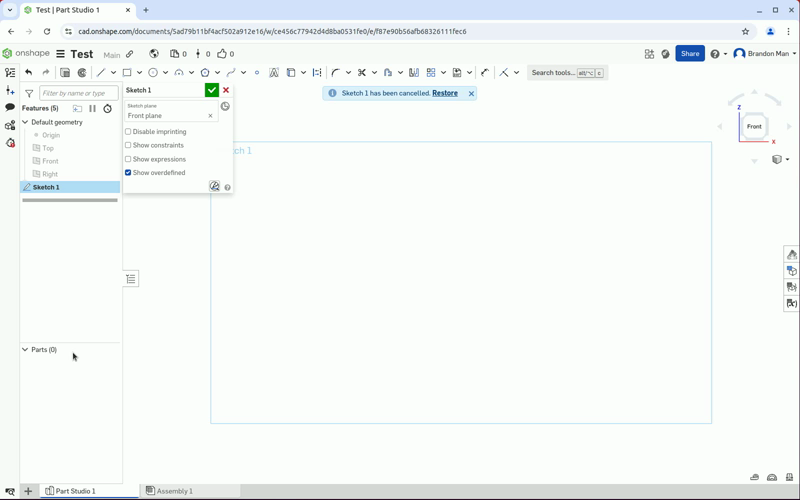
key(y)
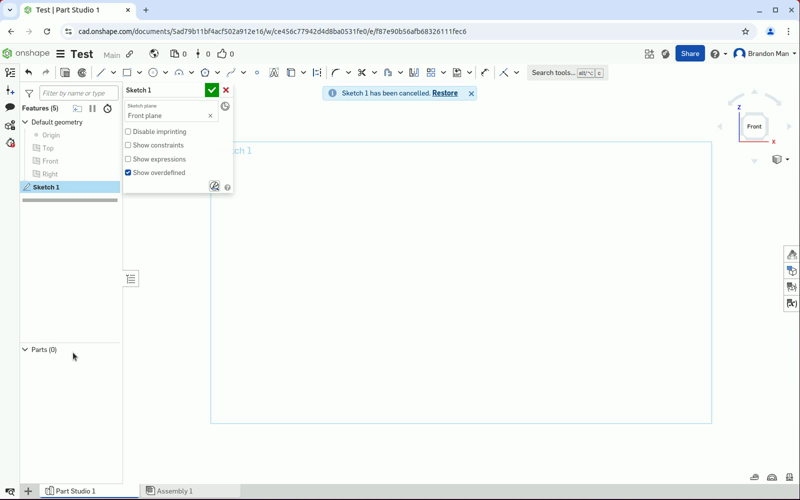
key(c)
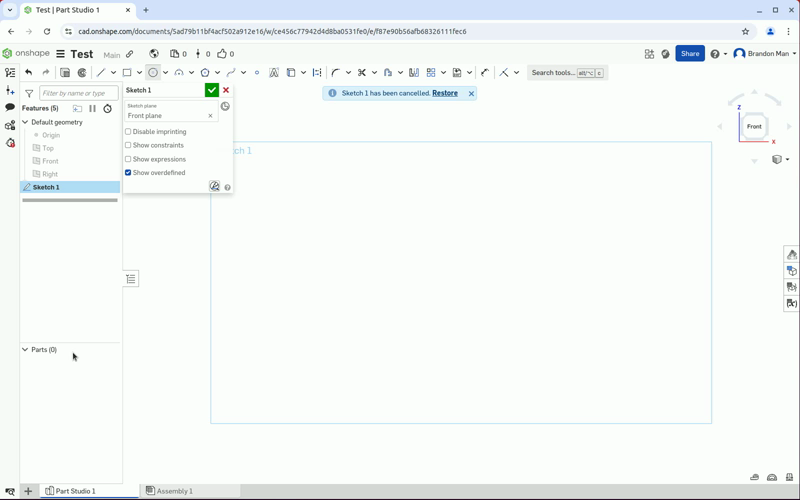
key_down(shift)
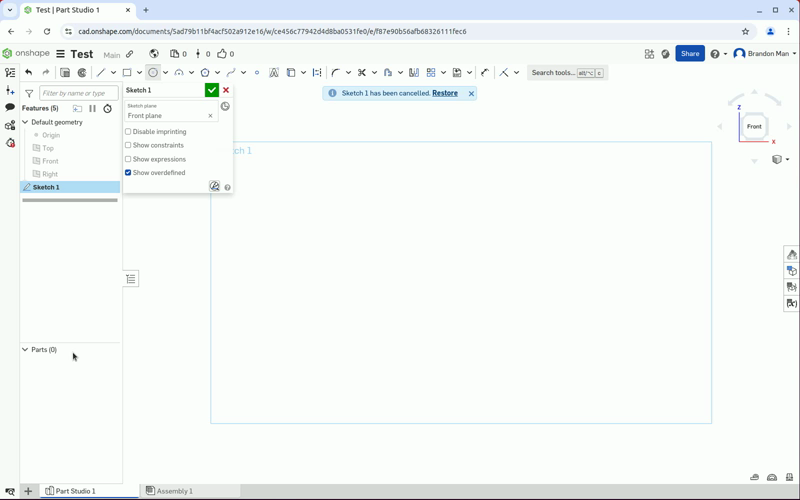
mouse_move(496, 282)
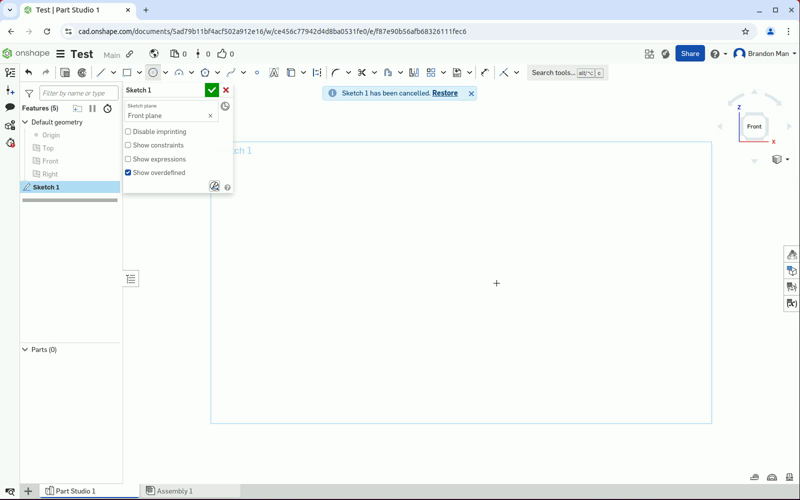
click(496, 282)
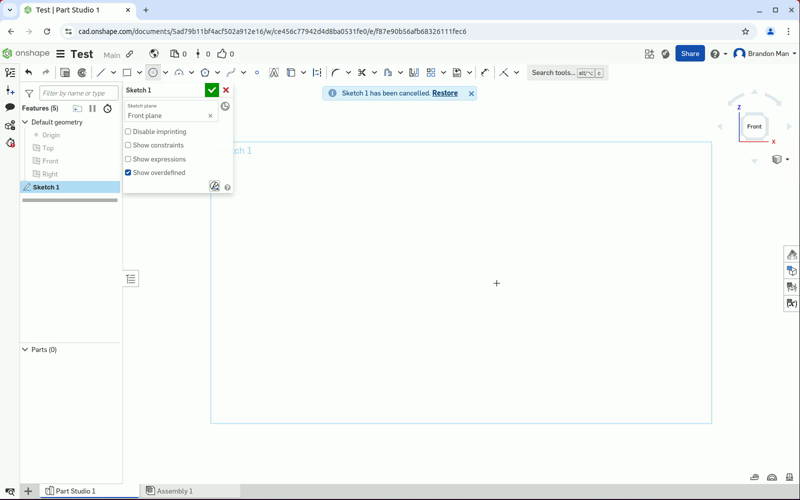
key_up(shift)
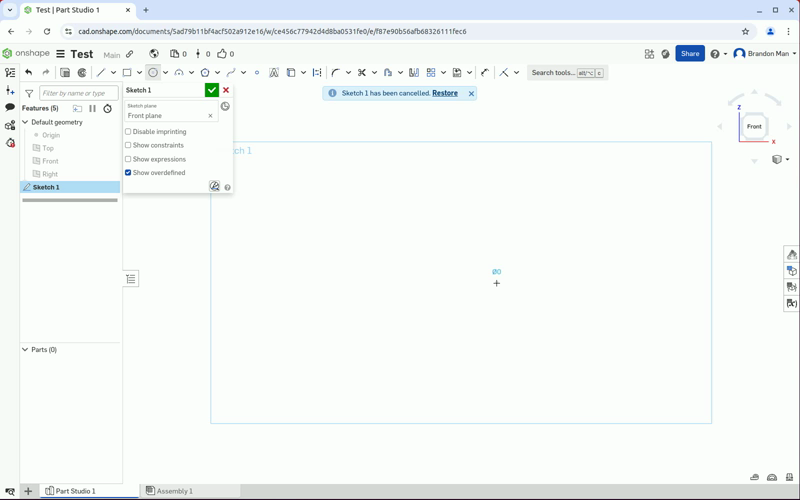
mouse_move(499, 282)
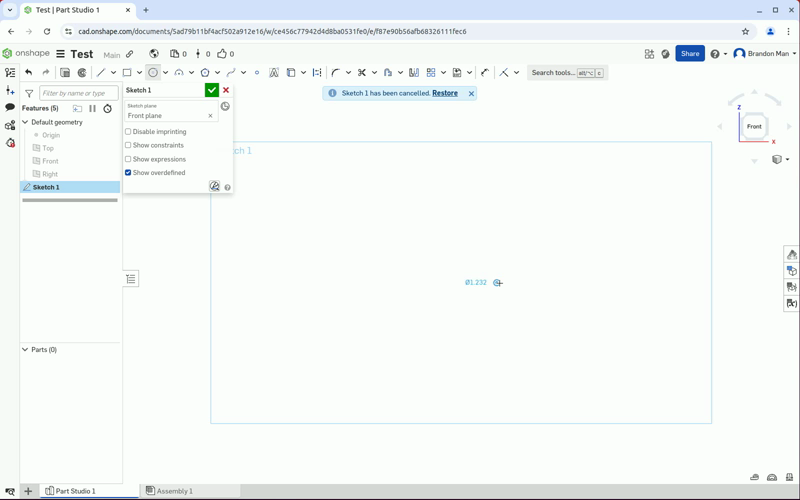
click(499, 282)
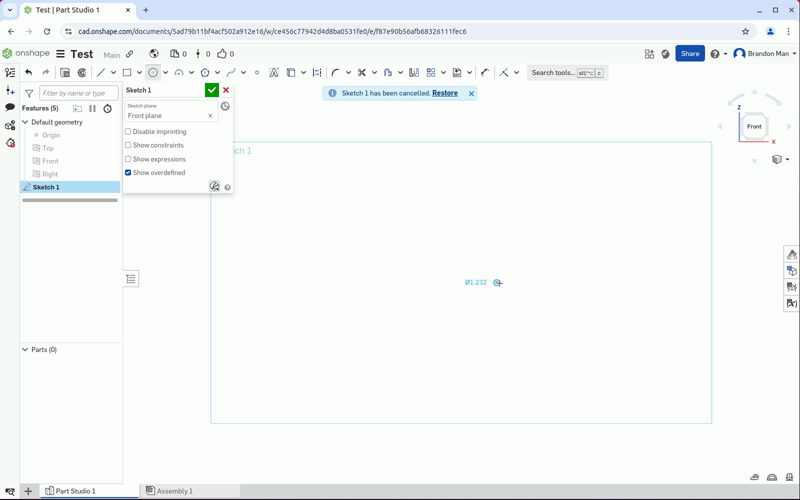
key(esc)
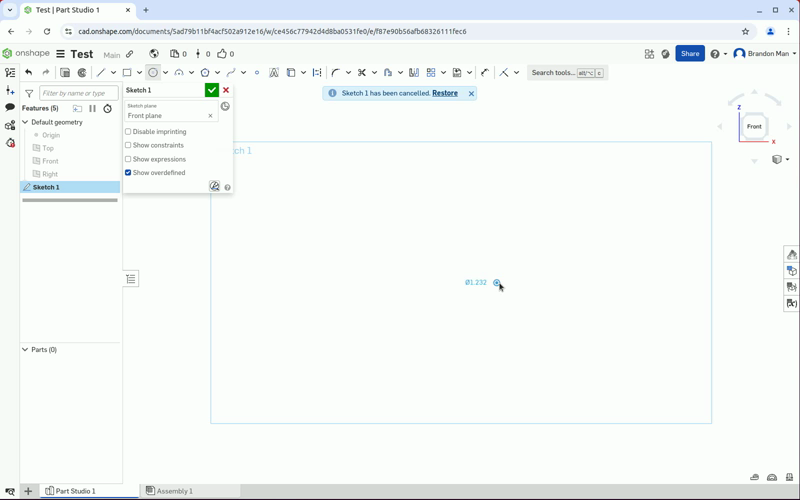
mouse_move(495, 282)
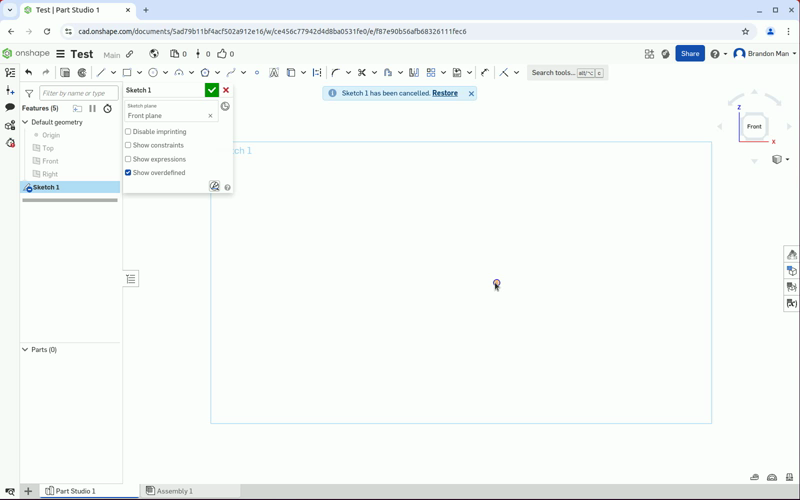
scroll(6)
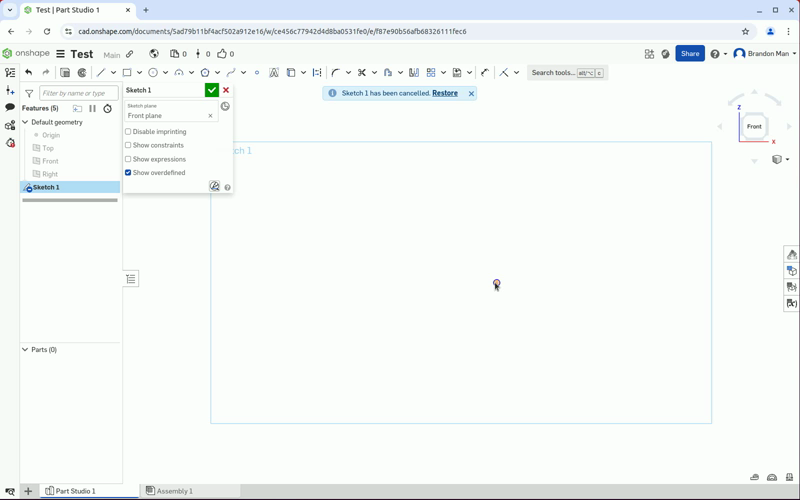
scroll(6)
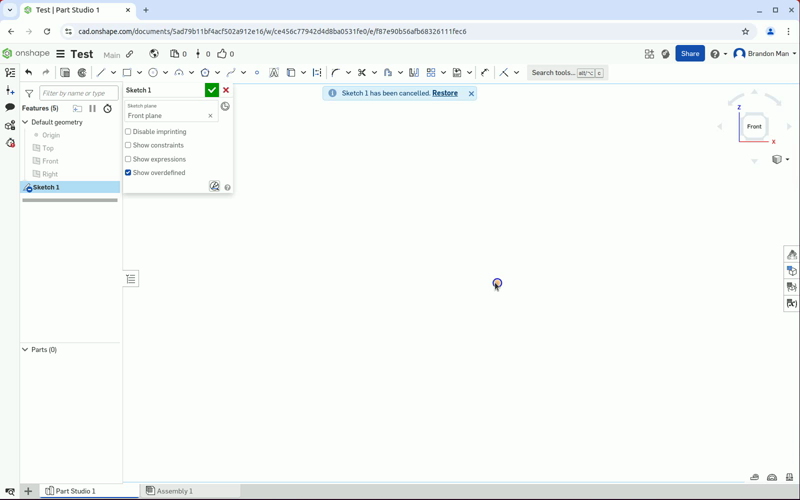
scroll(6)
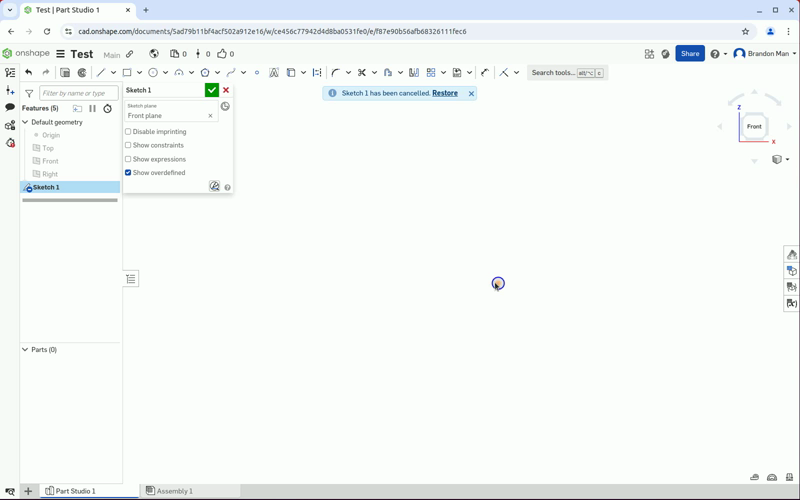
scroll(6)
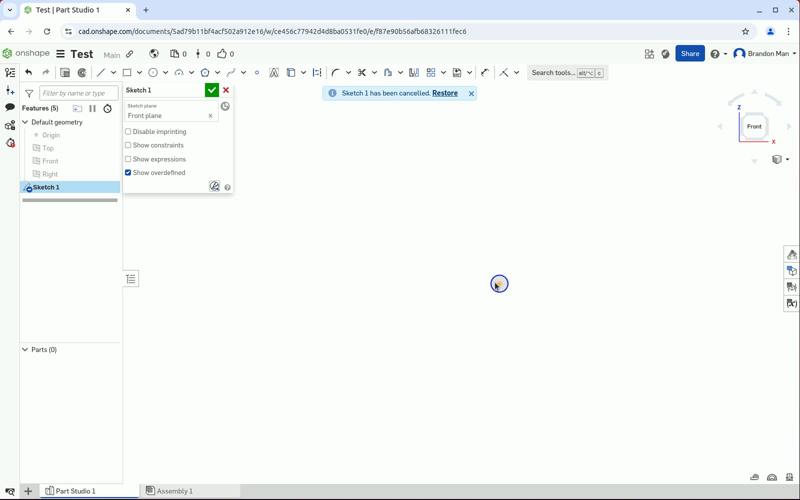
scroll(6)
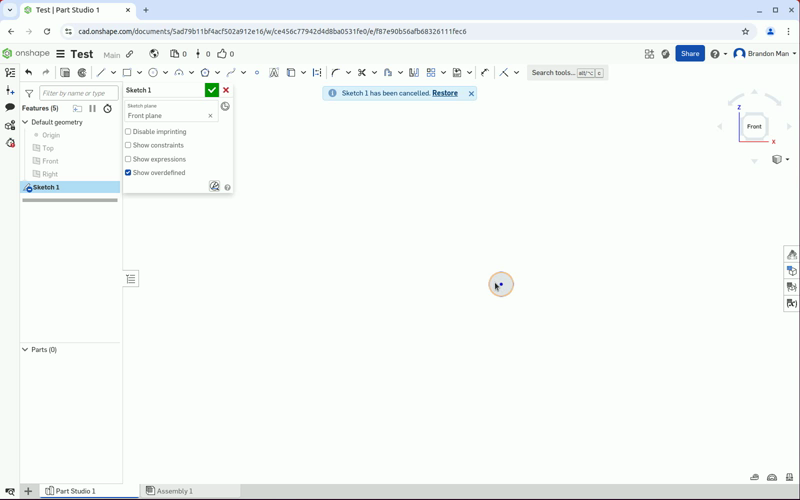
scroll(6)
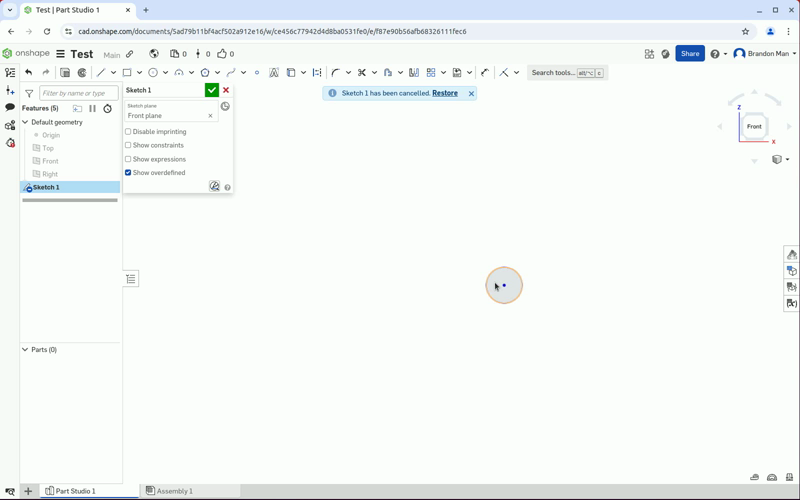
scroll(6)
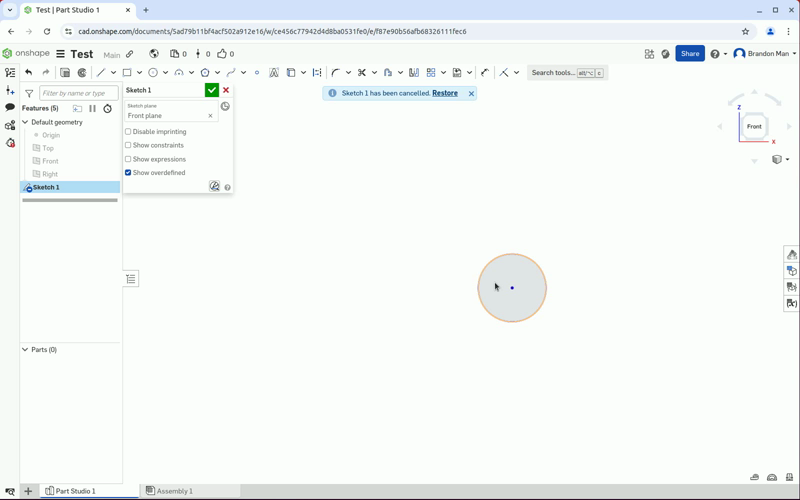
click(495, 282)
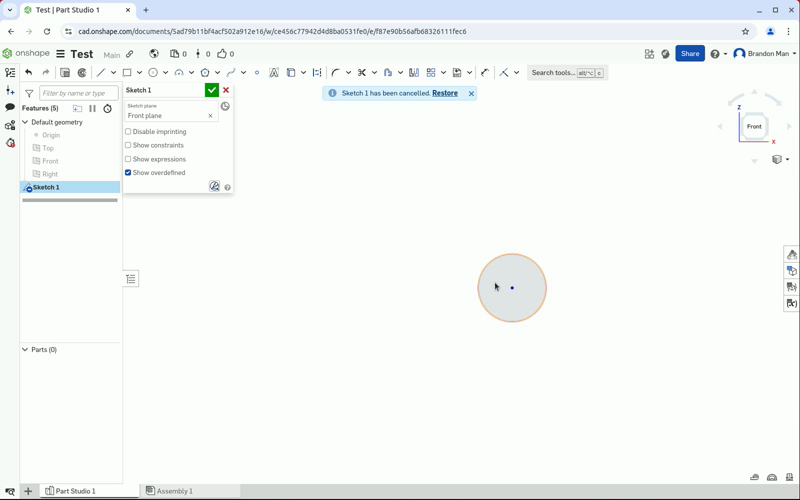
scroll(-6)
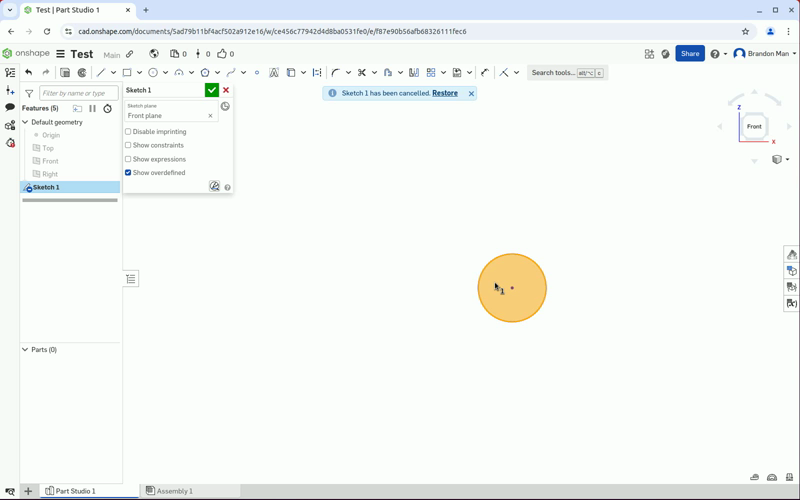
scroll(-6)
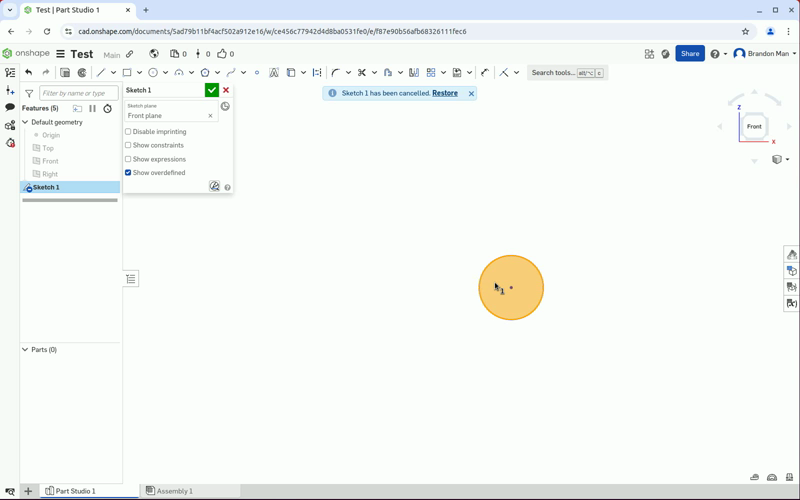
scroll(-6)
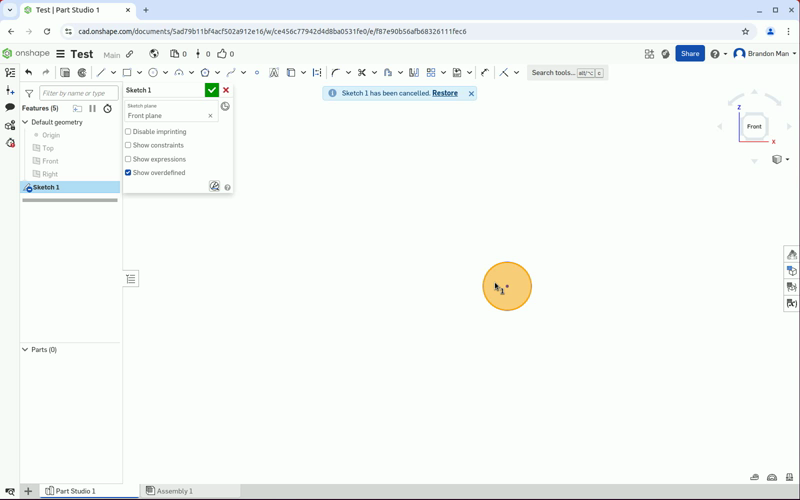
scroll(-6)
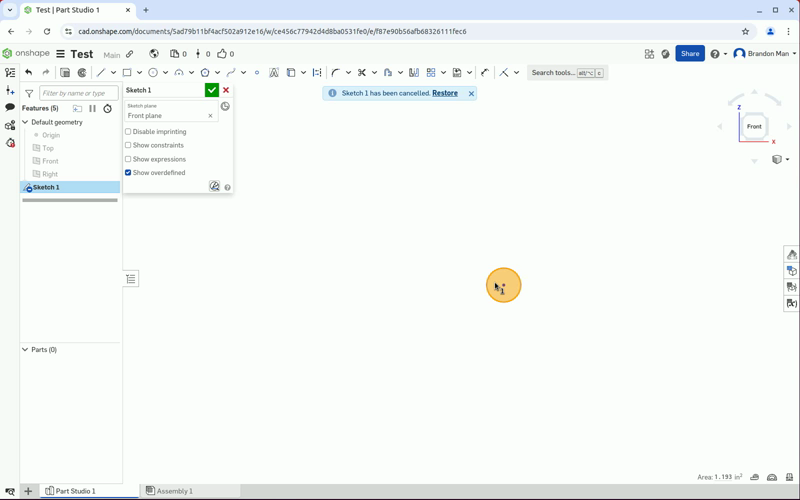
scroll(-6)
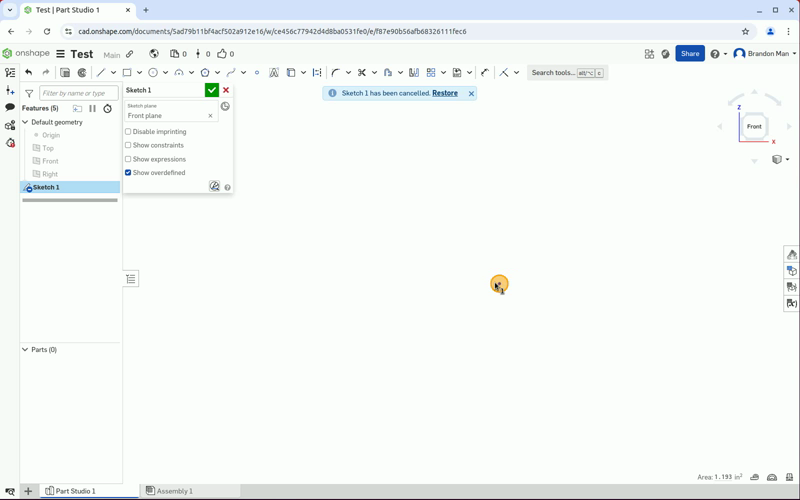
scroll(-6)
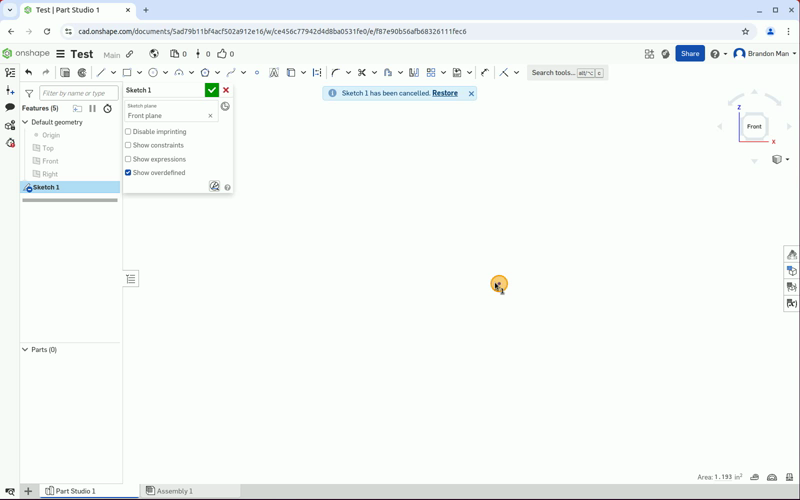
scroll(-6)
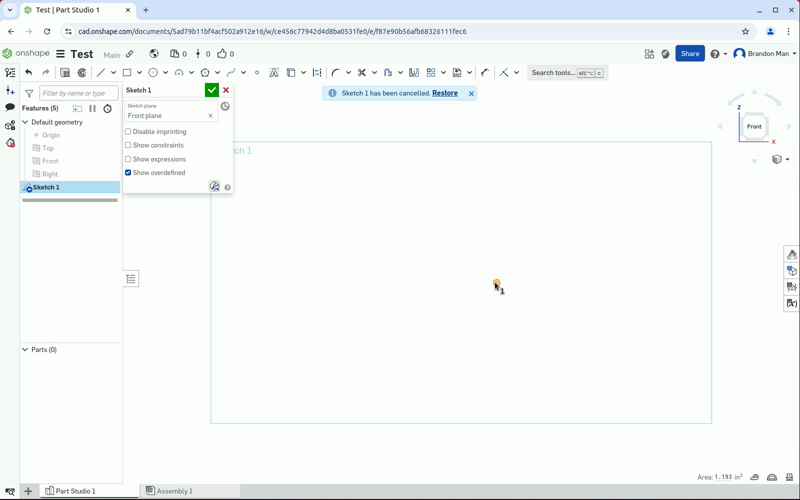
mouse_move(73, 352)
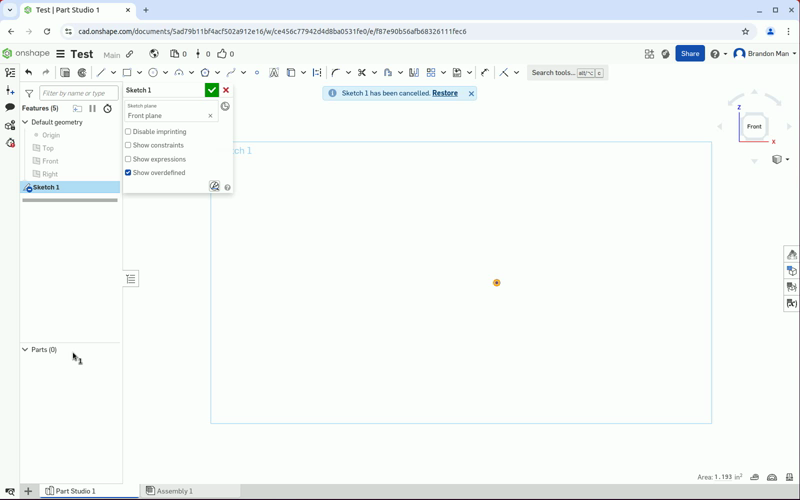
key(shift+y)
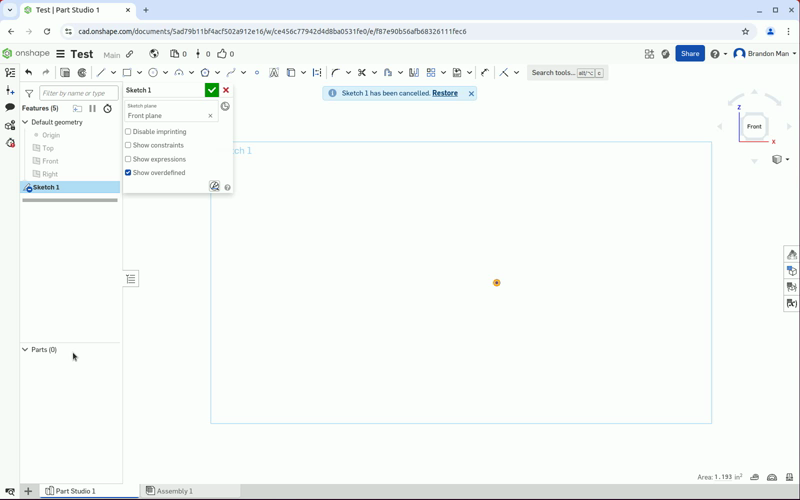
key(shift+e)
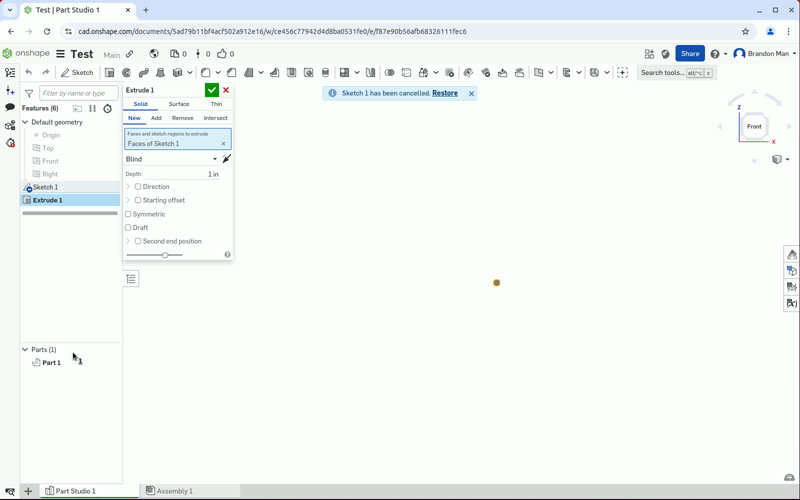
mouse_move(143, 106)
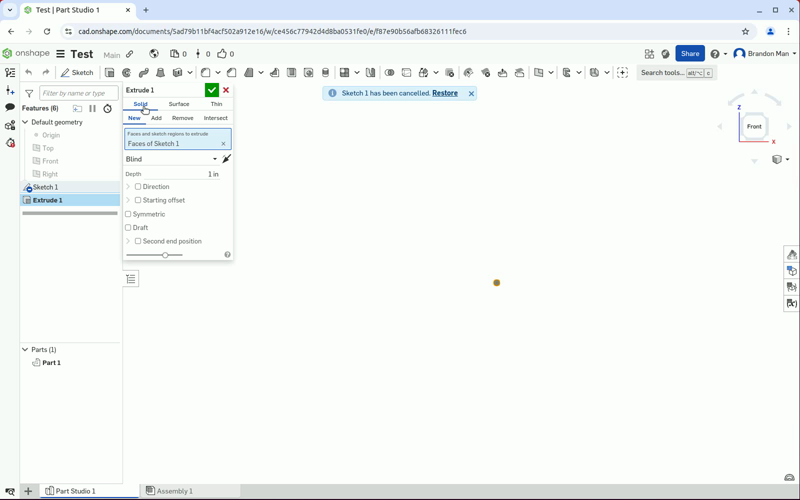
click(143, 106)
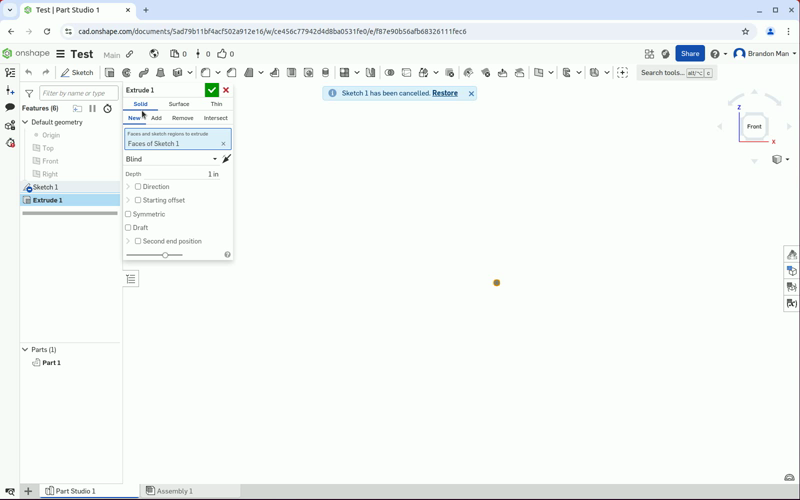
mouse_move(137, 120)
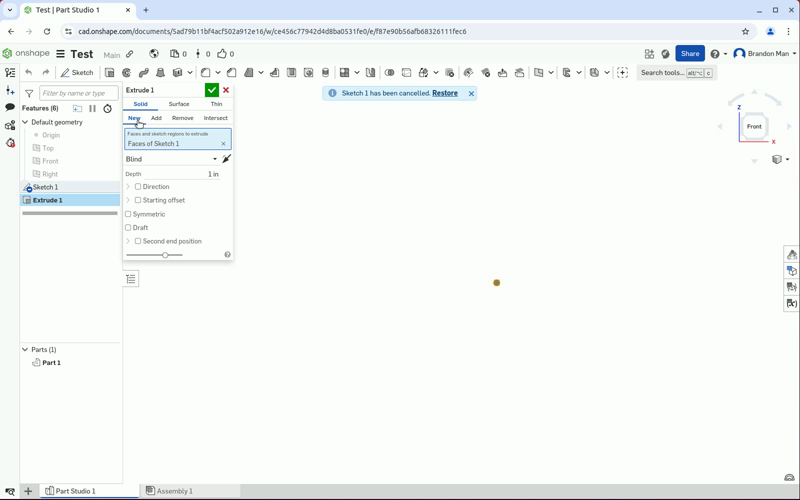
click(137, 120)
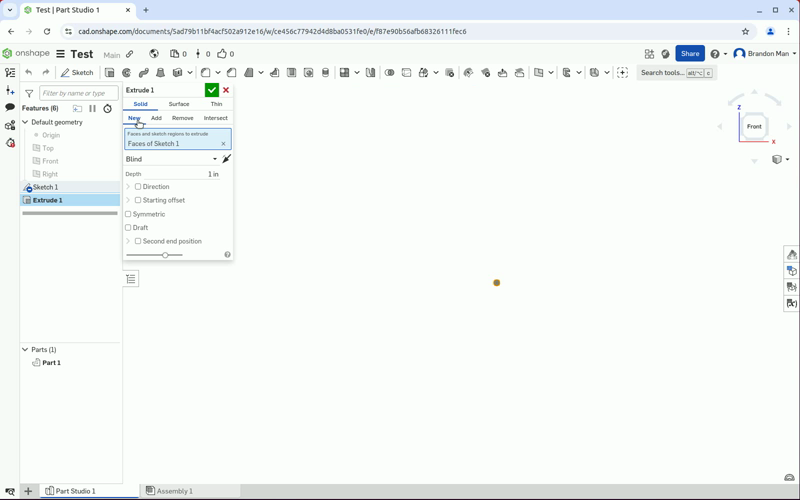
key(tab, 4)
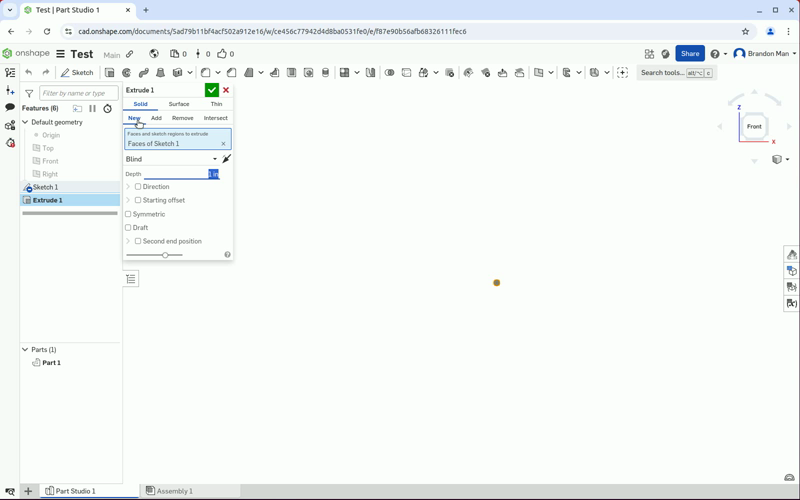
text(23.108)
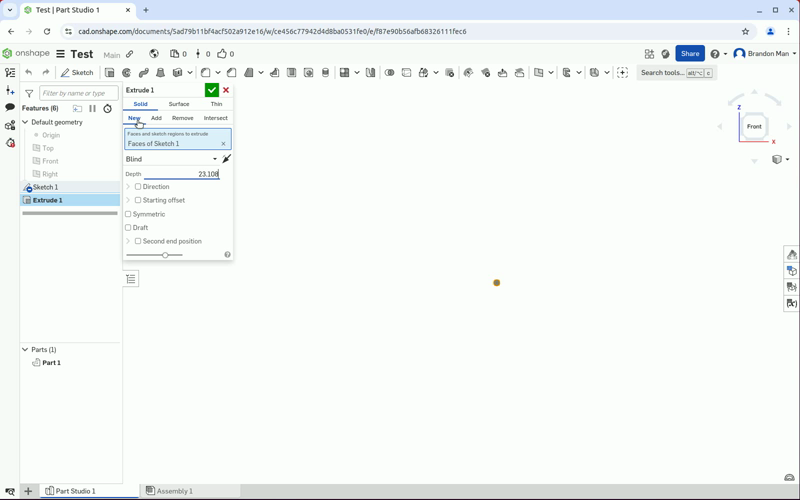
key(enter)
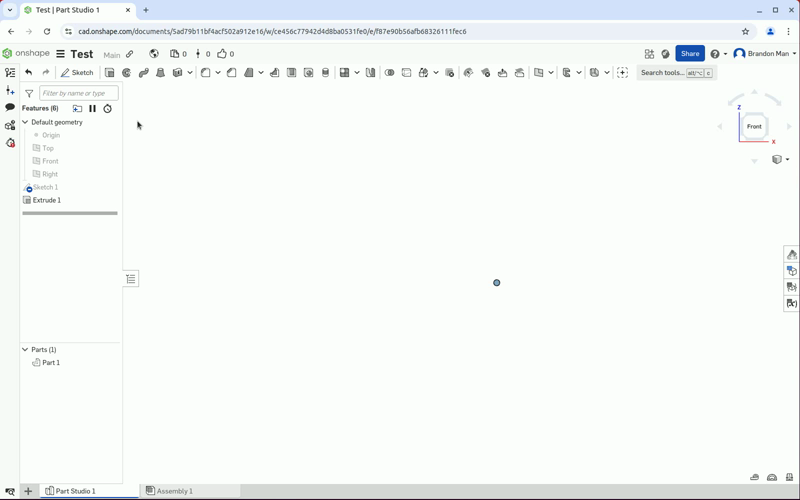
key(shift+h)
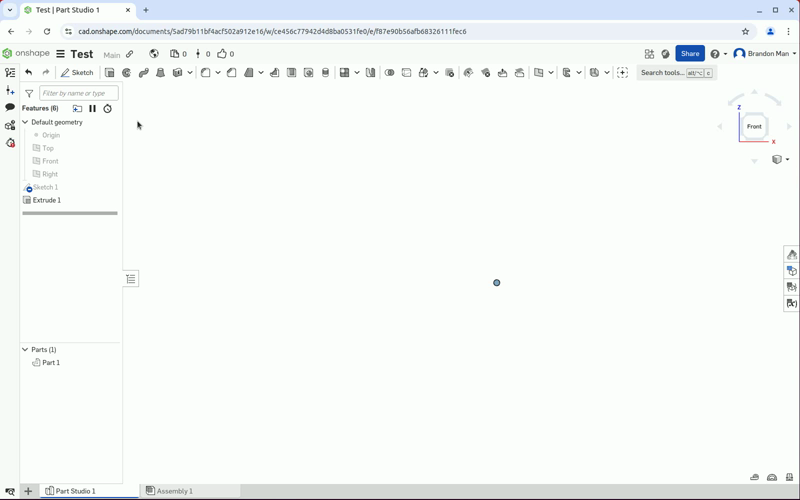
key(shift+h)
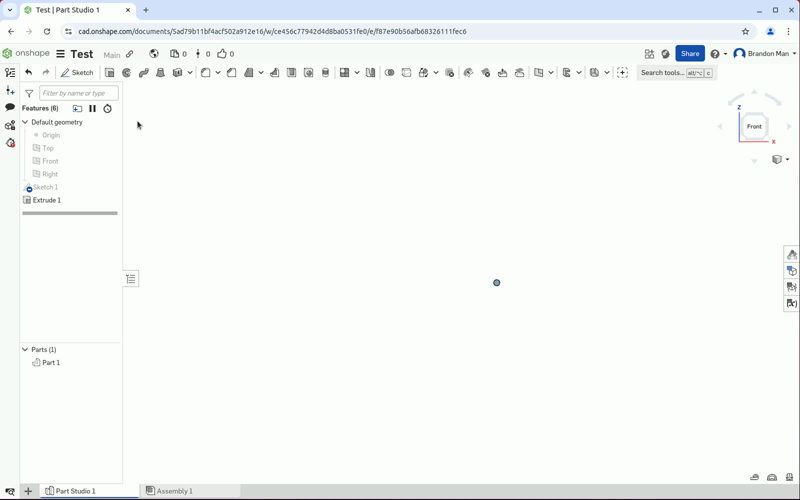
mouse_move(73, 189)
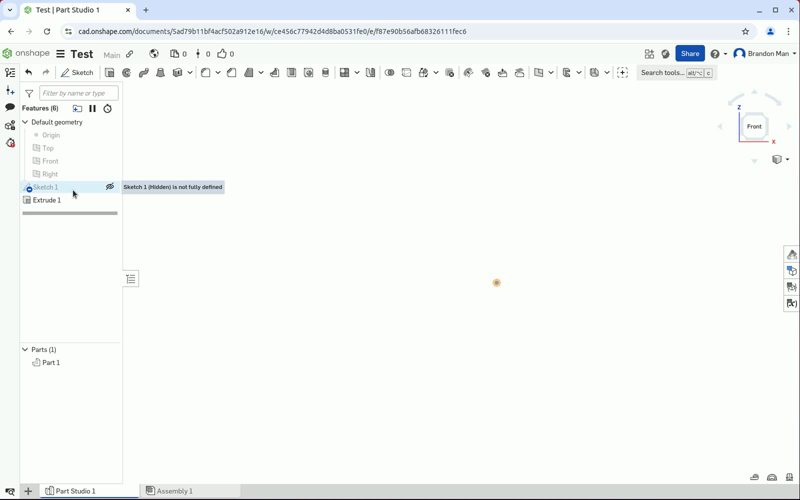
click(73, 189)
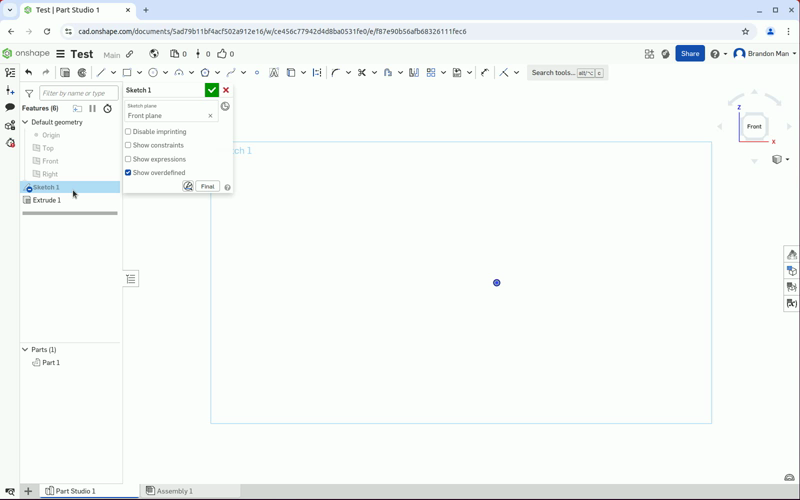
mouse_move(229, 92)
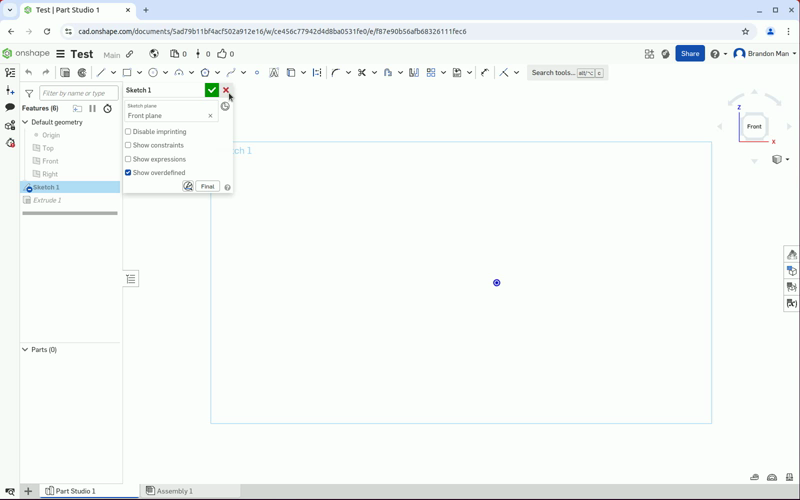
click(229, 92)
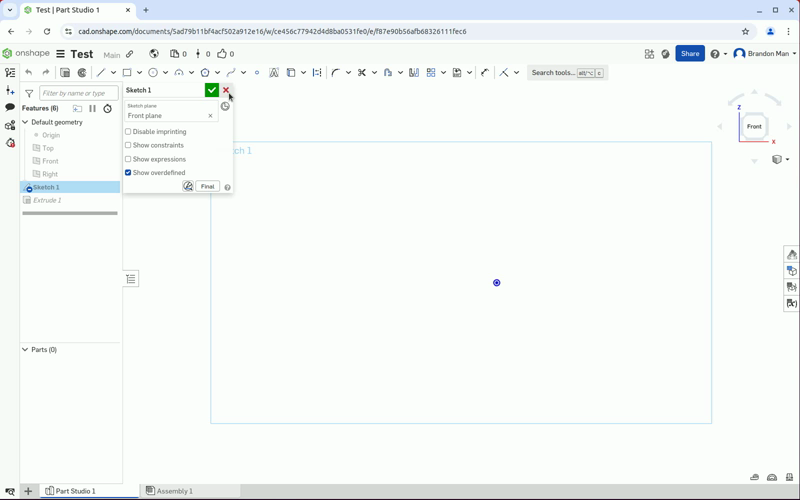
key(shift+s)
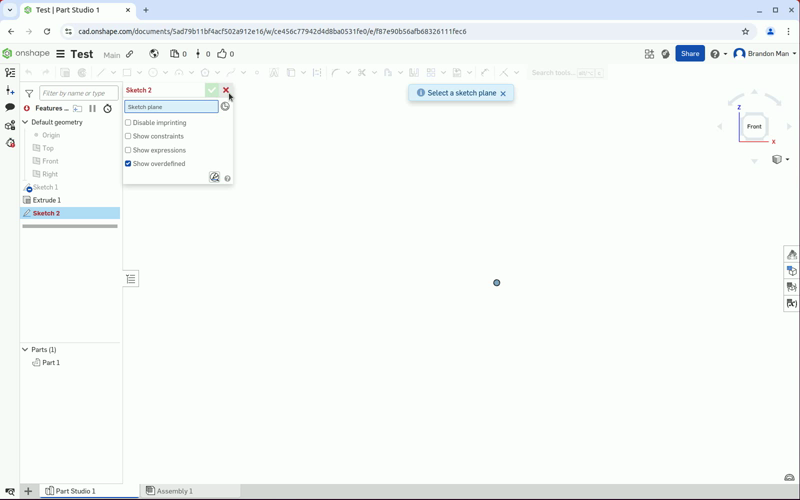
mouse_move(73, 163)
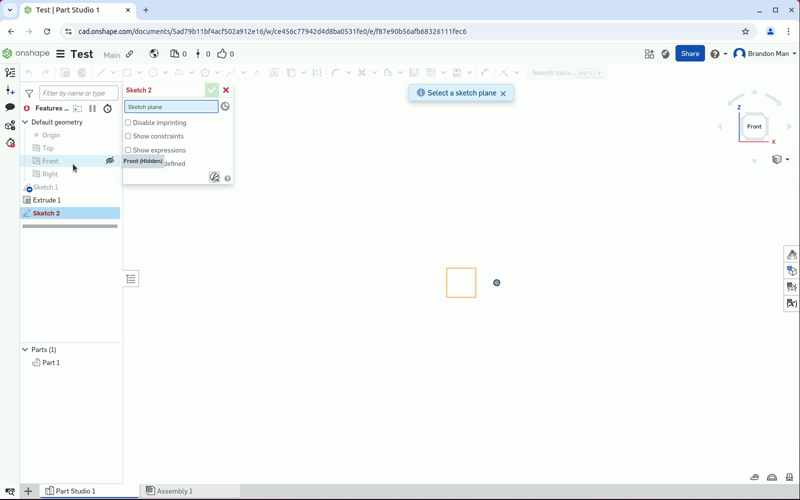
click(73, 163)
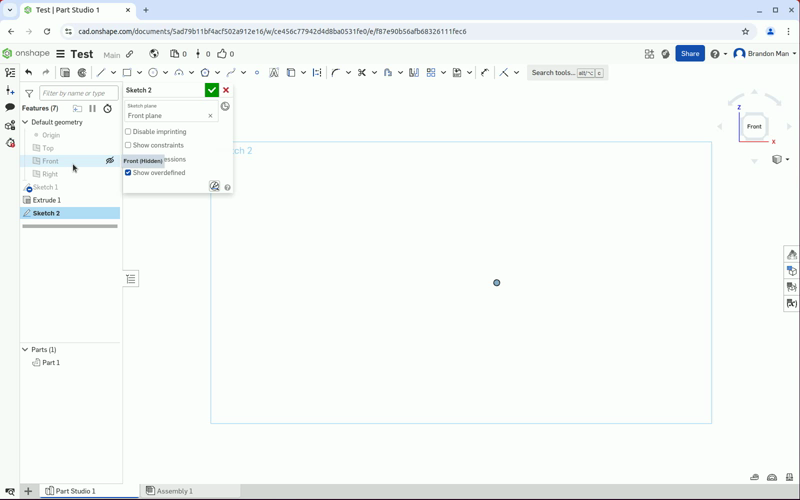
mouse_move(73, 352)
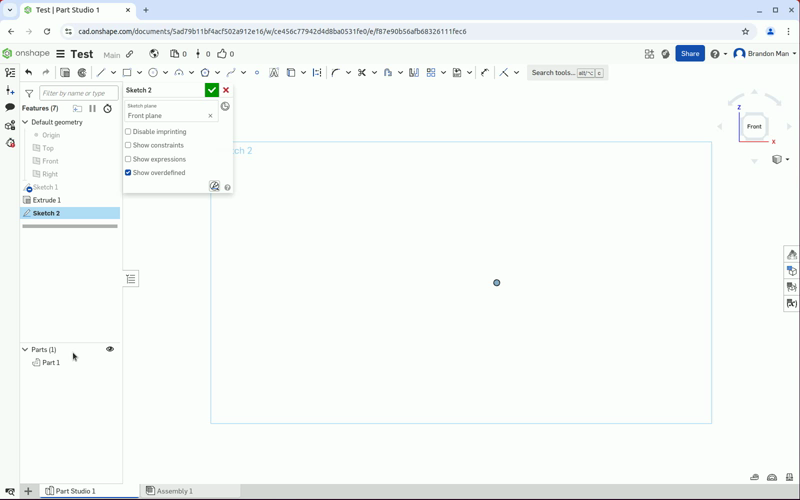
key(y)
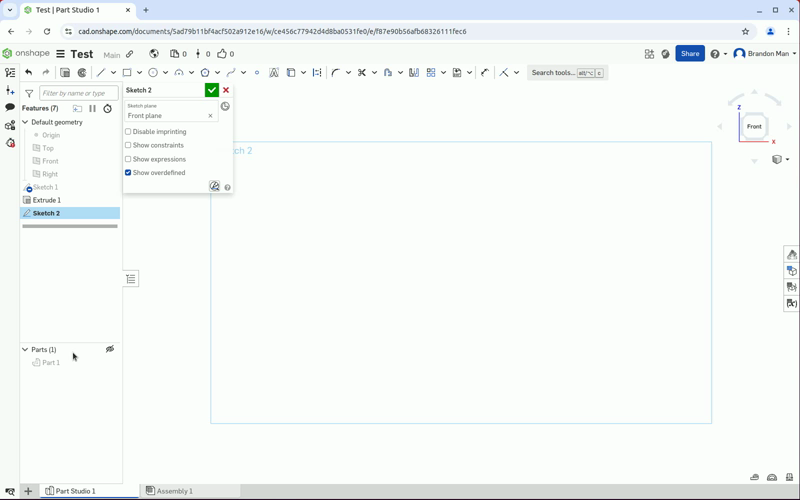
key(c)
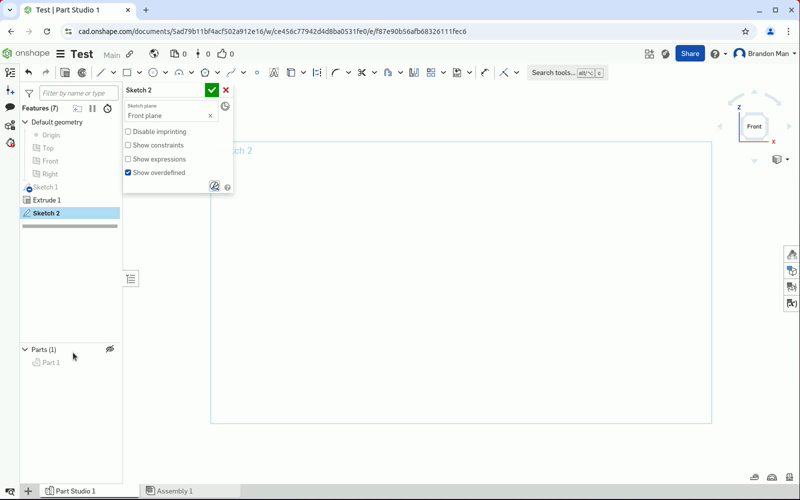
key_down(shift)
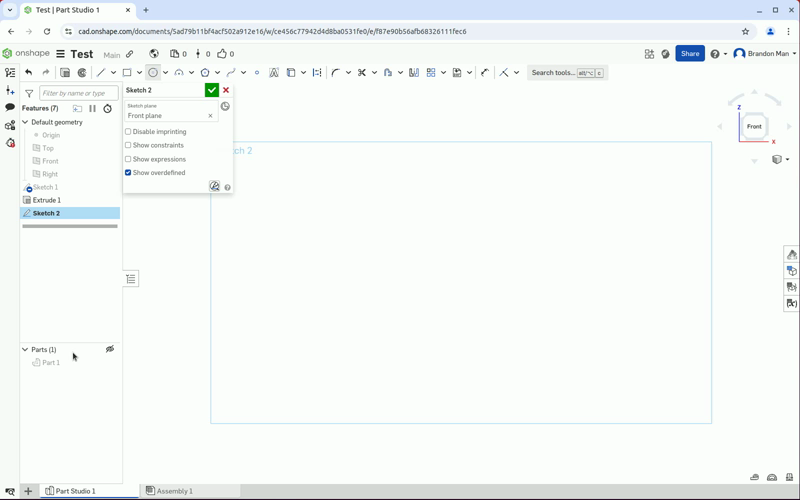
mouse_move(492, 282)
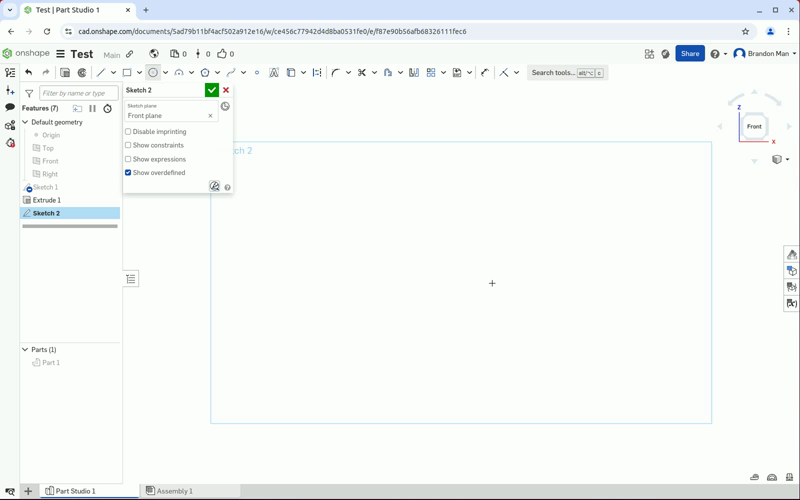
click(492, 282)
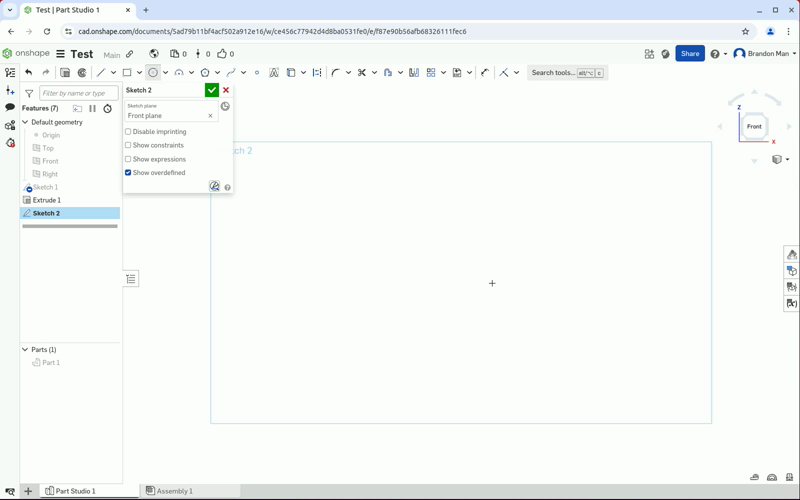
key_up(shift)
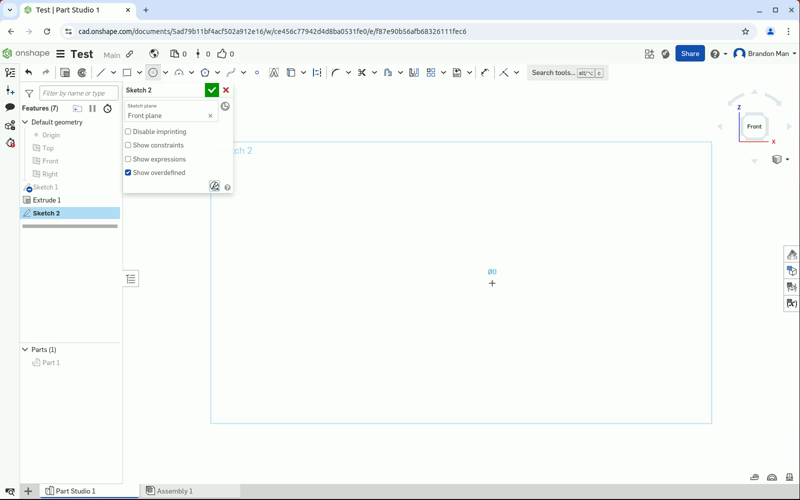
mouse_move(495, 282)
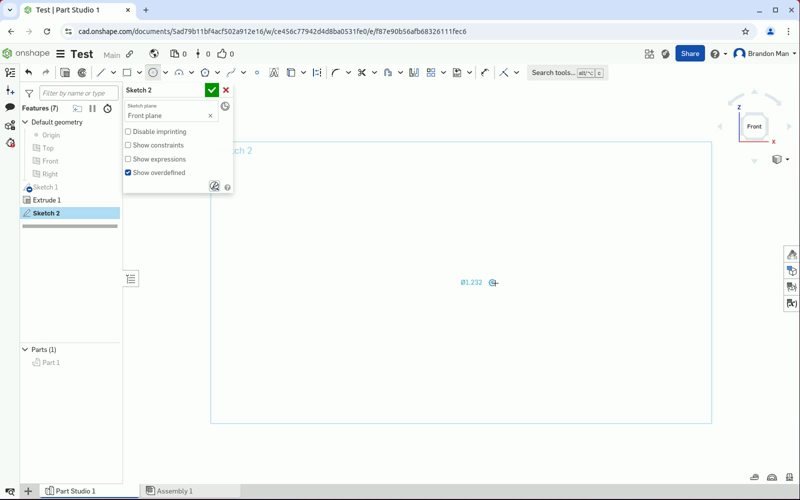
click(495, 282)
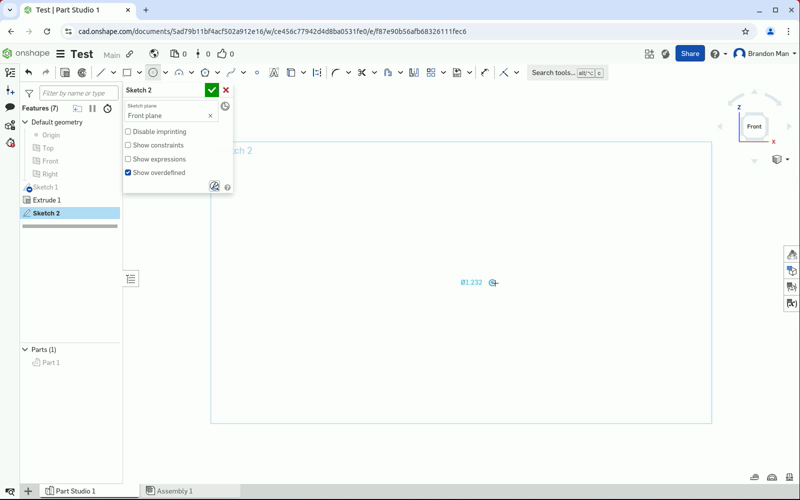
key(esc)
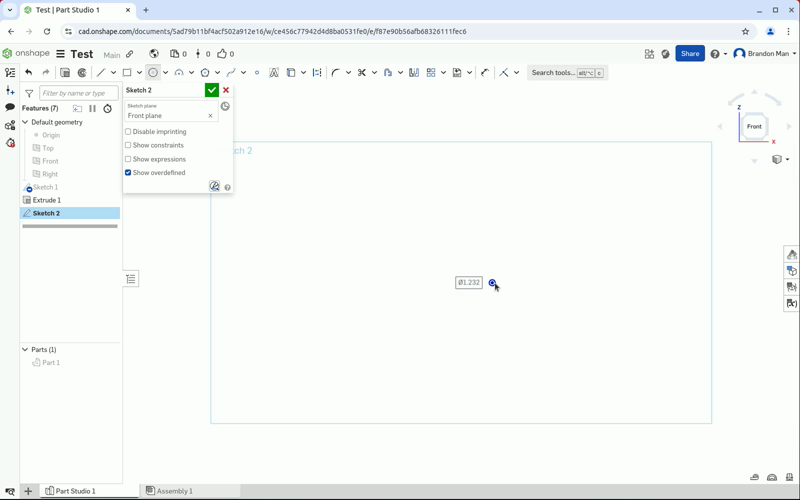
mouse_move(491, 282)
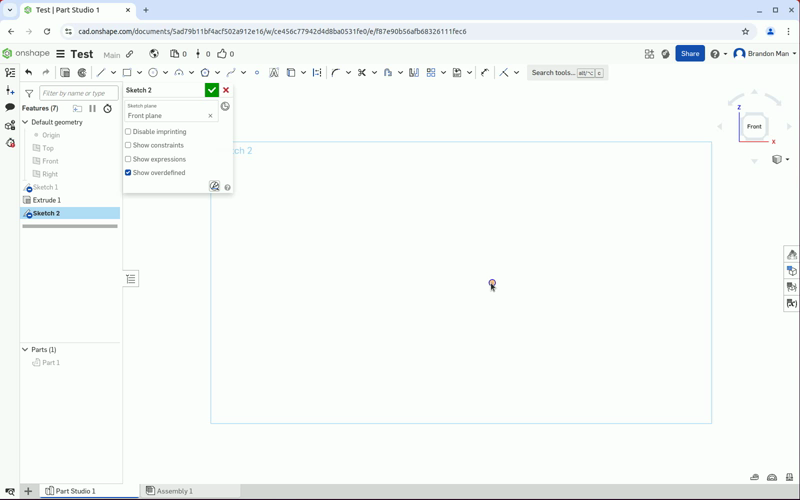
scroll(6)
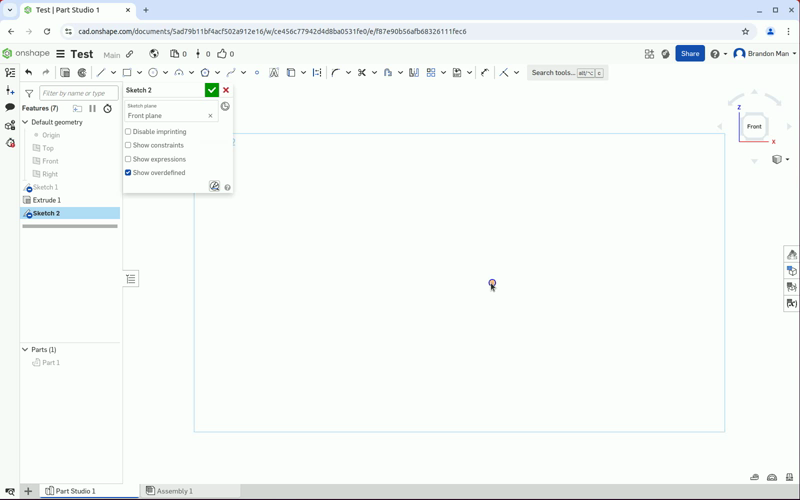
scroll(6)
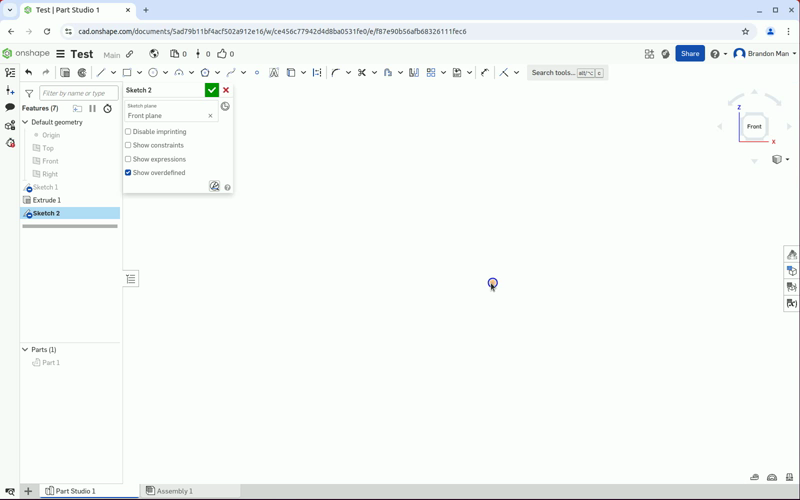
scroll(6)
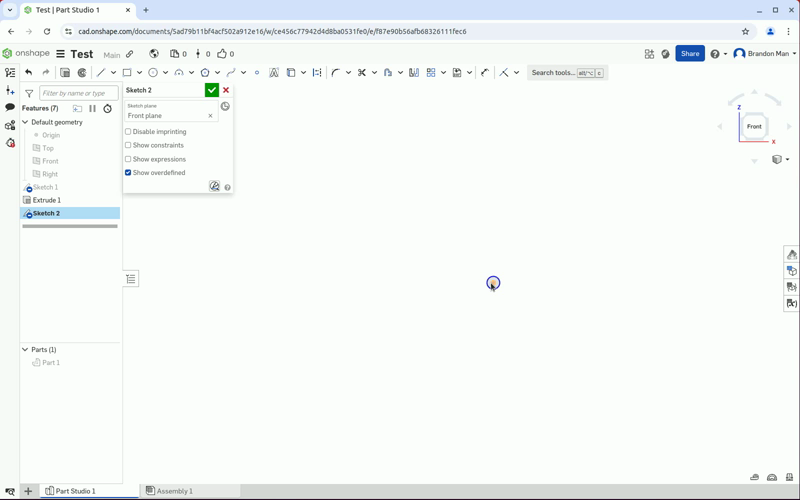
scroll(6)
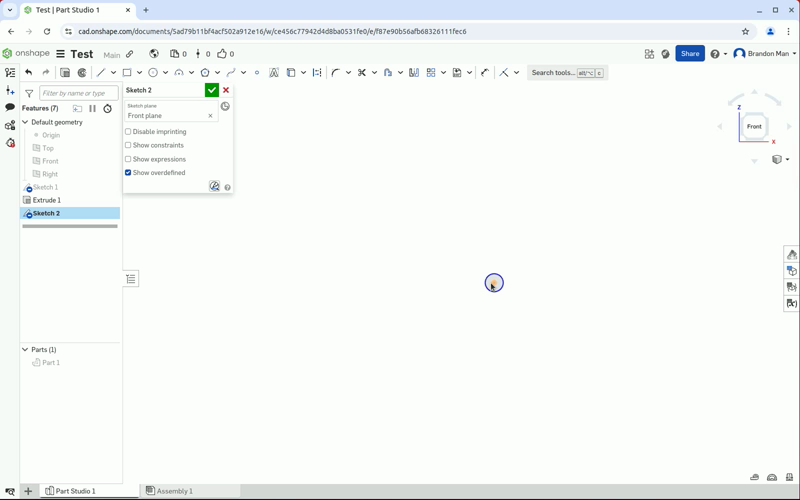
scroll(6)
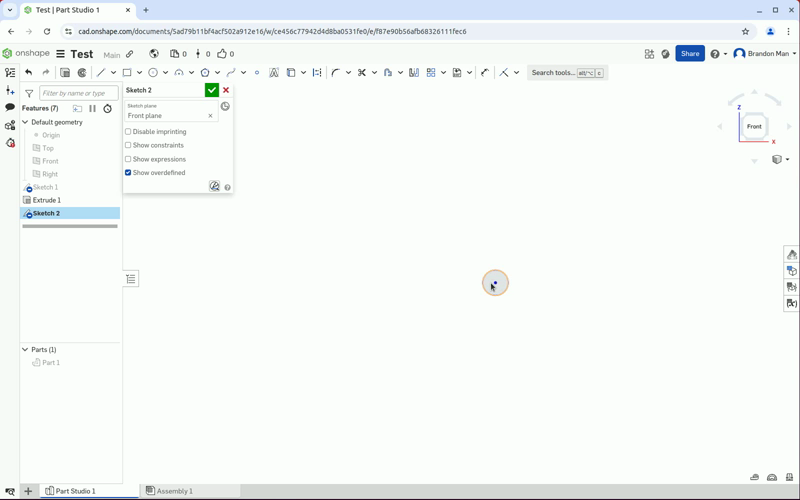
scroll(6)
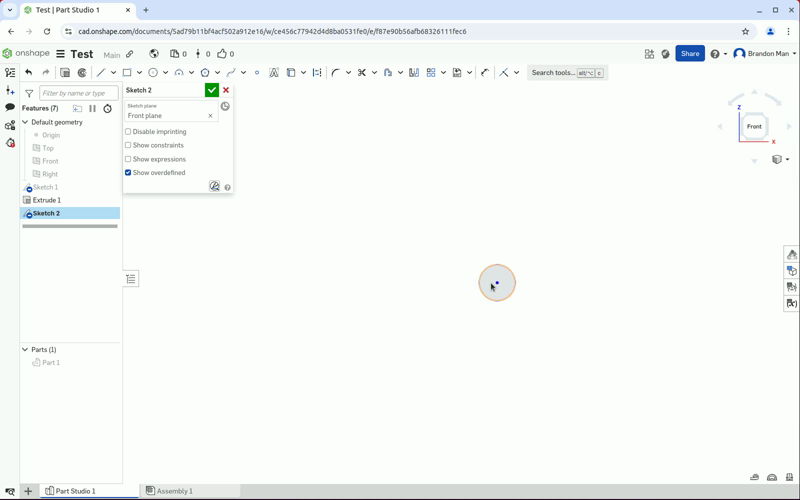
scroll(6)
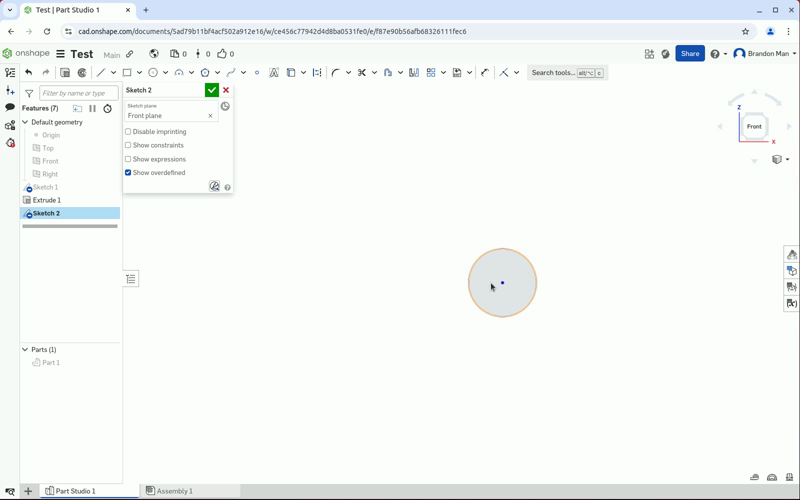
click(491, 282)
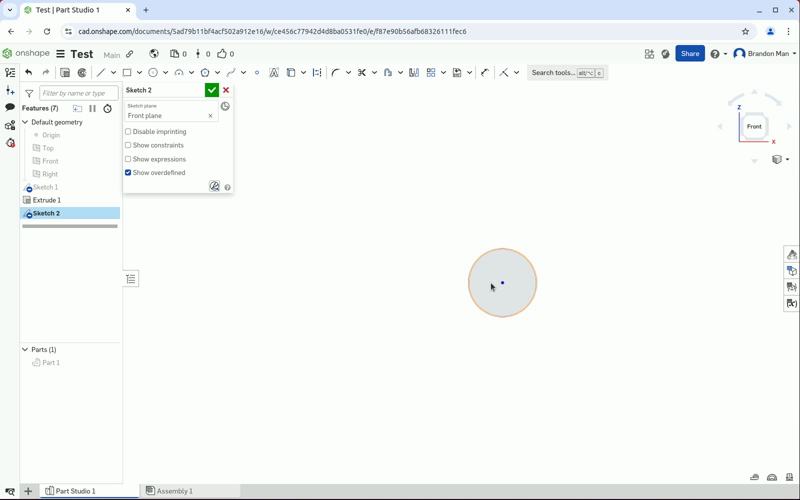
scroll(-6)
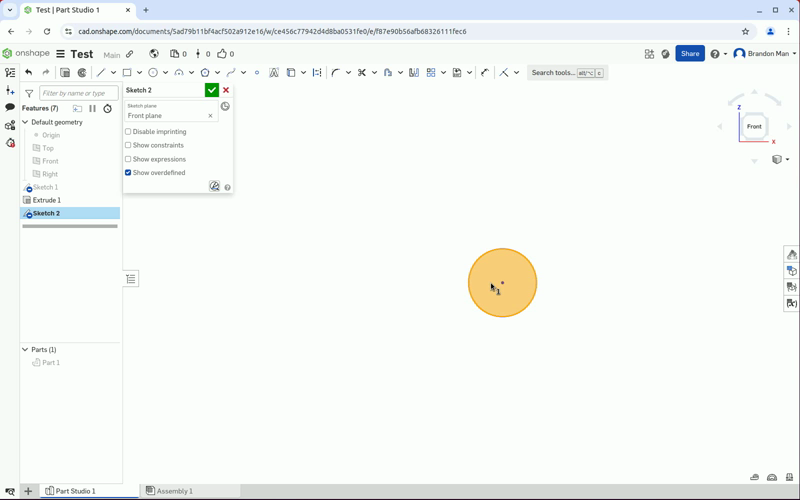
scroll(-6)
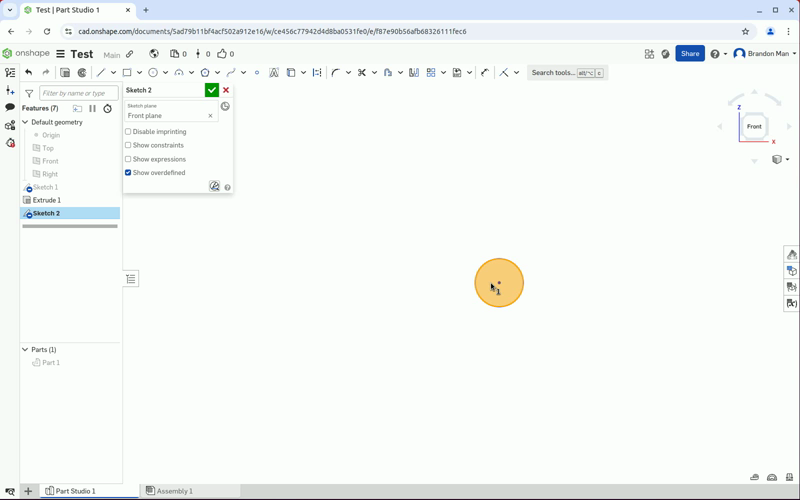
scroll(-6)
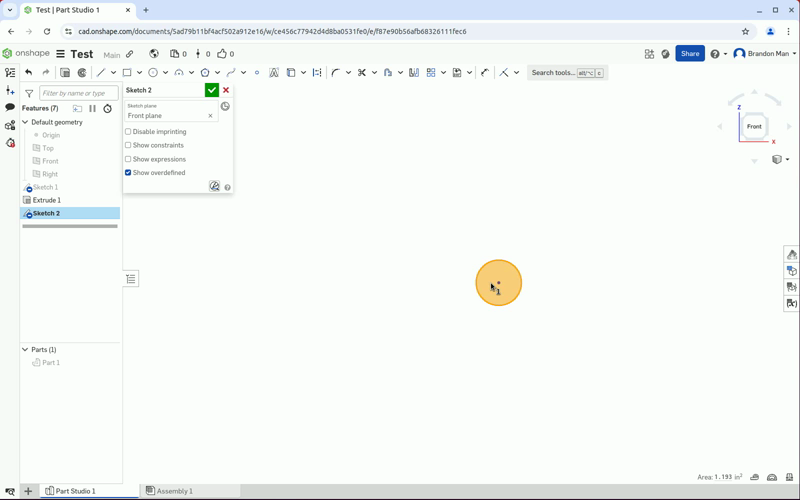
scroll(-6)
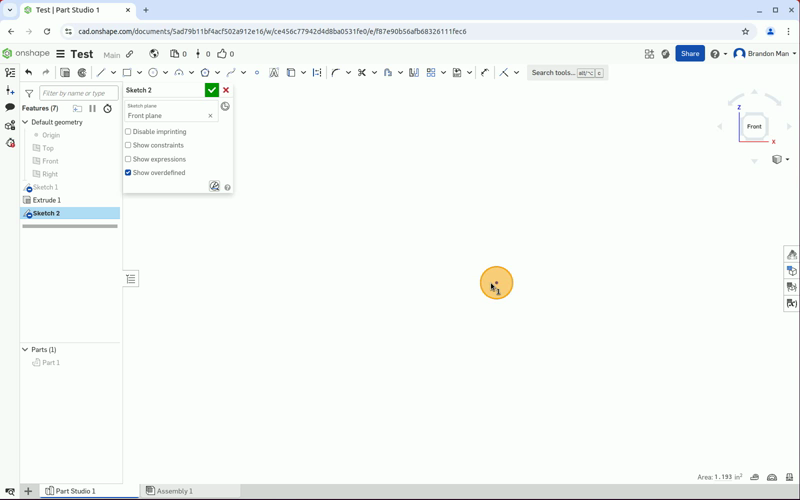
scroll(-6)
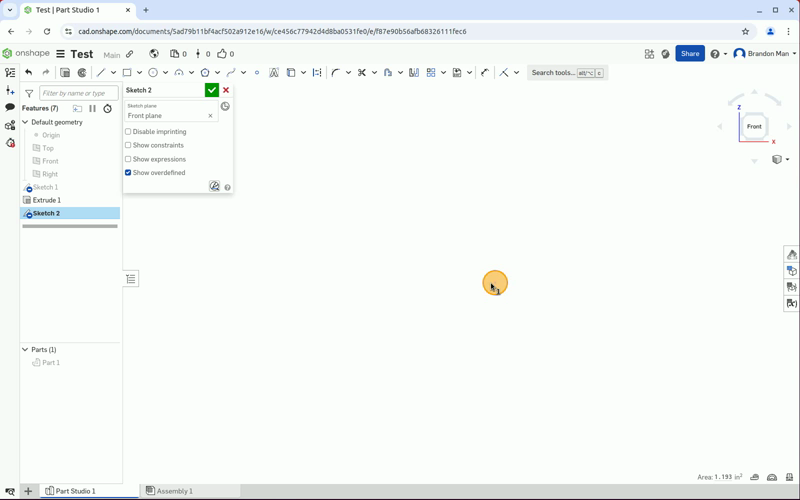
scroll(-6)
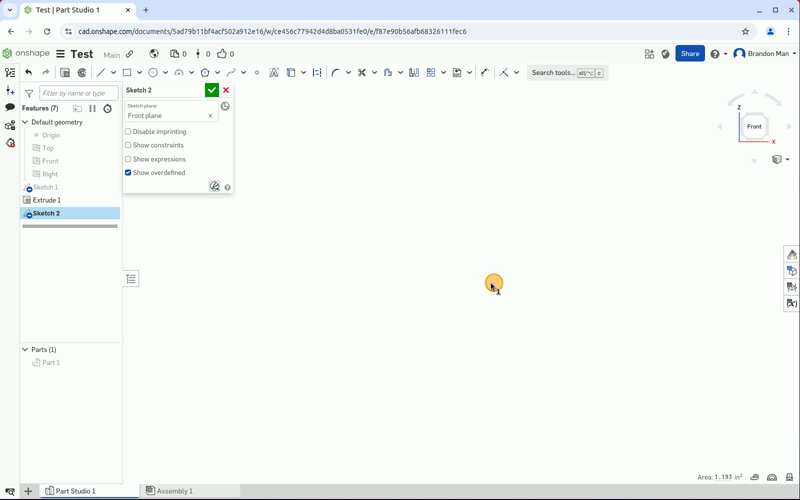
scroll(-6)
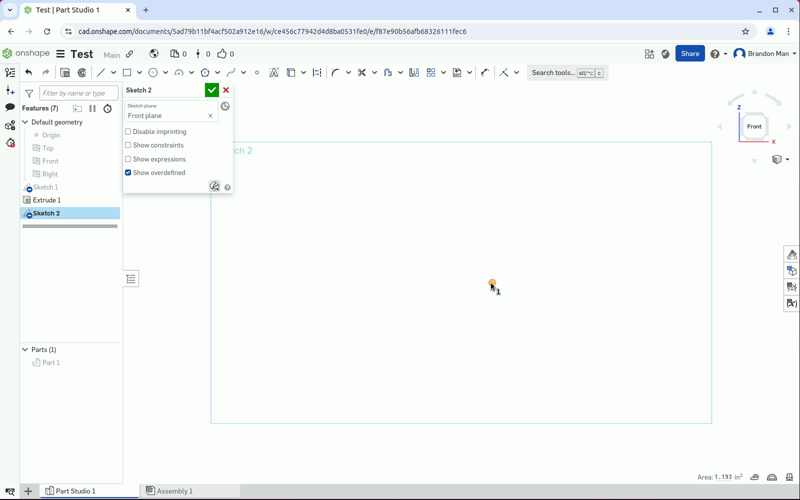
mouse_move(73, 352)
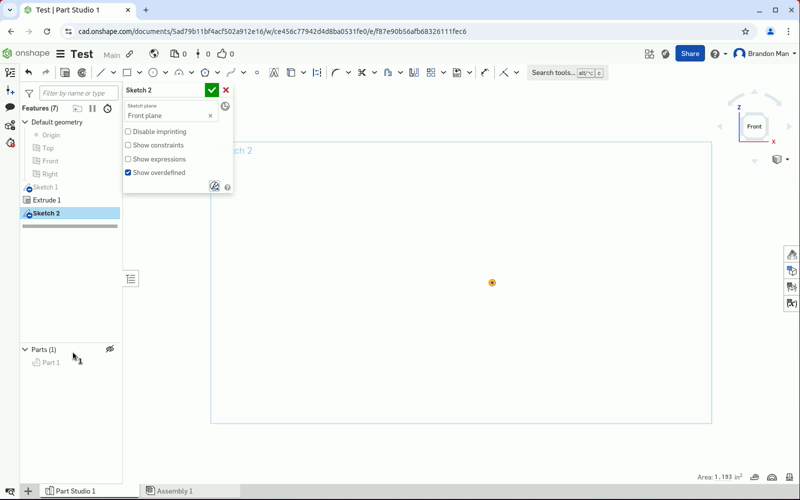
key(shift+y)
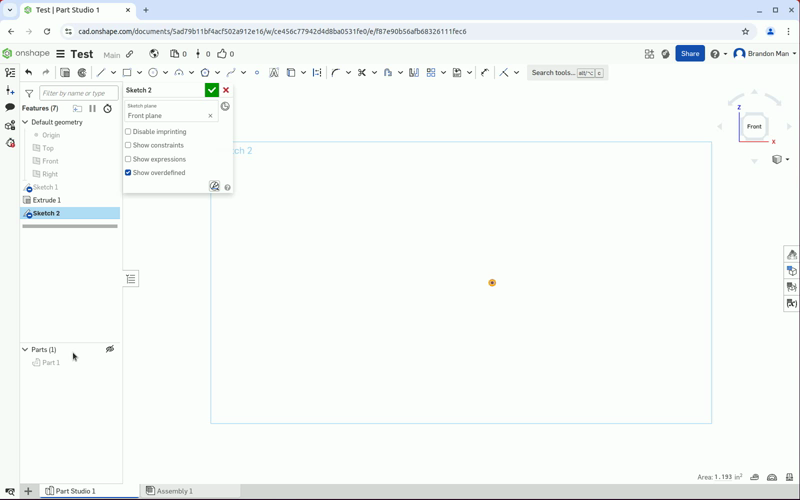
key(shift+e)
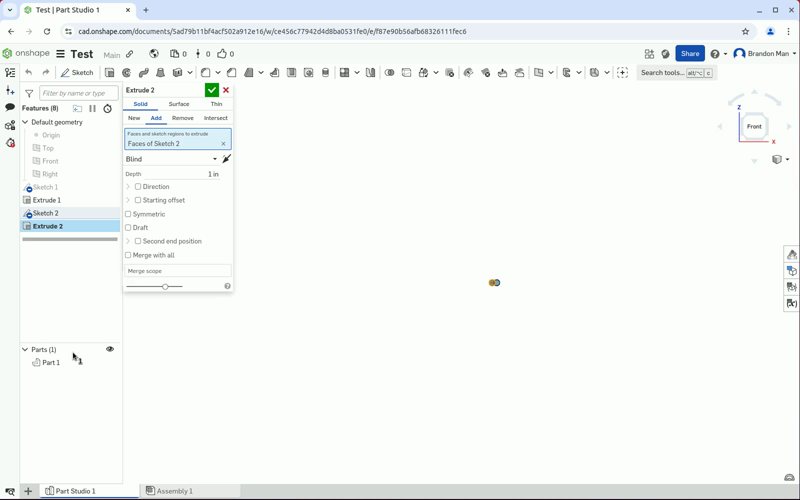
mouse_move(143, 106)
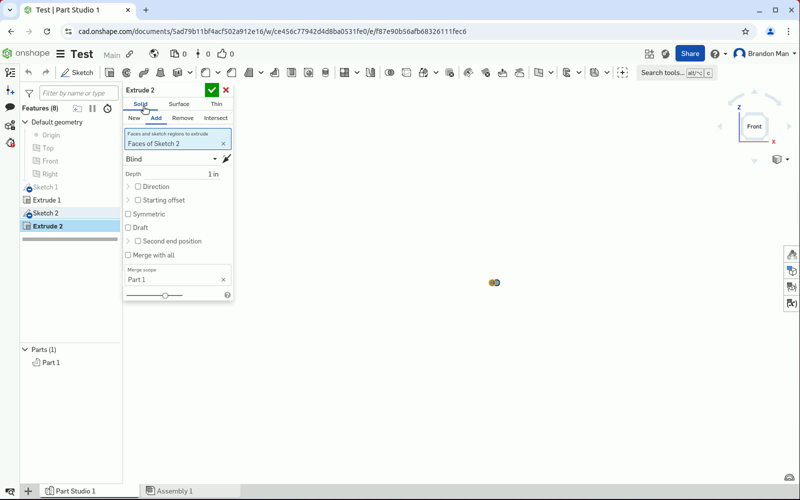
click(143, 106)
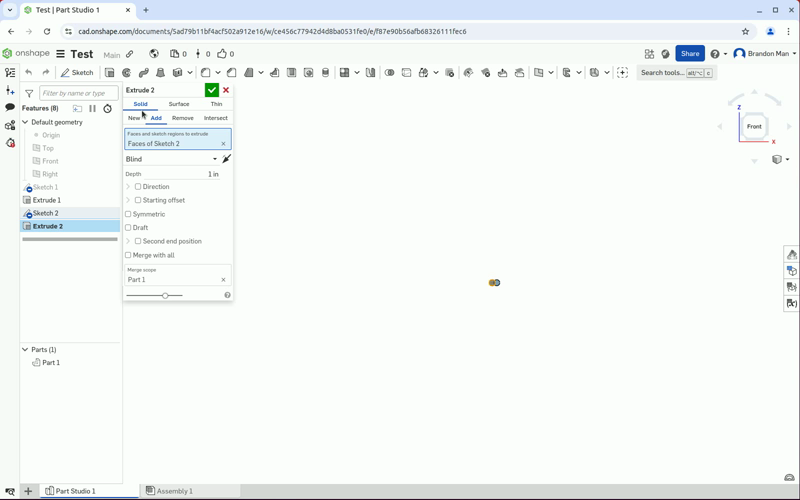
mouse_move(137, 120)
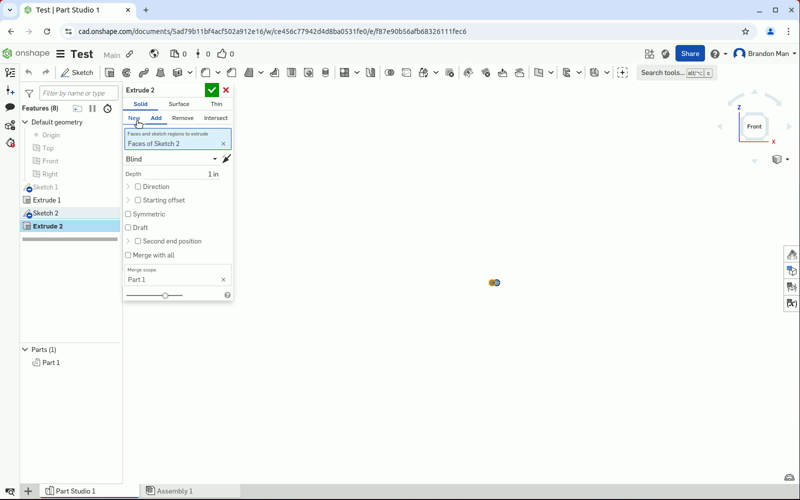
click(137, 120)
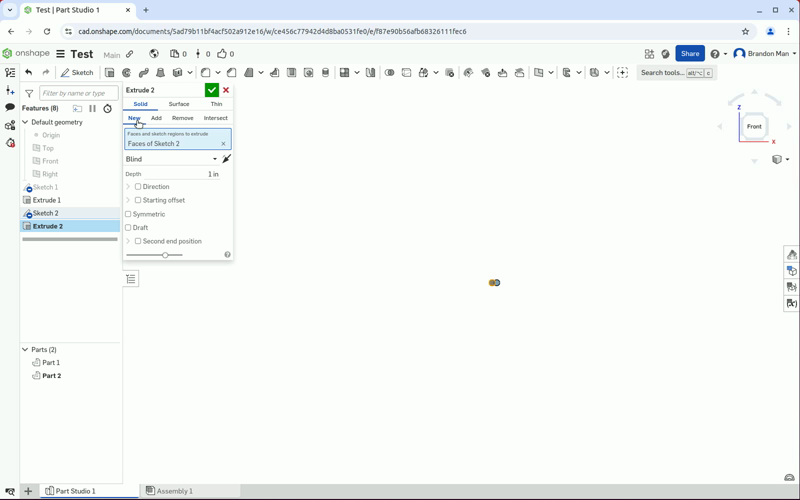
key(tab, 4)
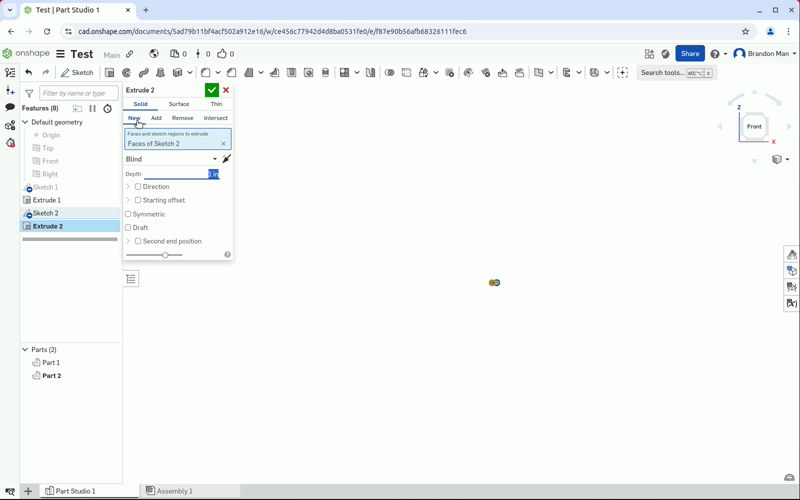
text(23.108)
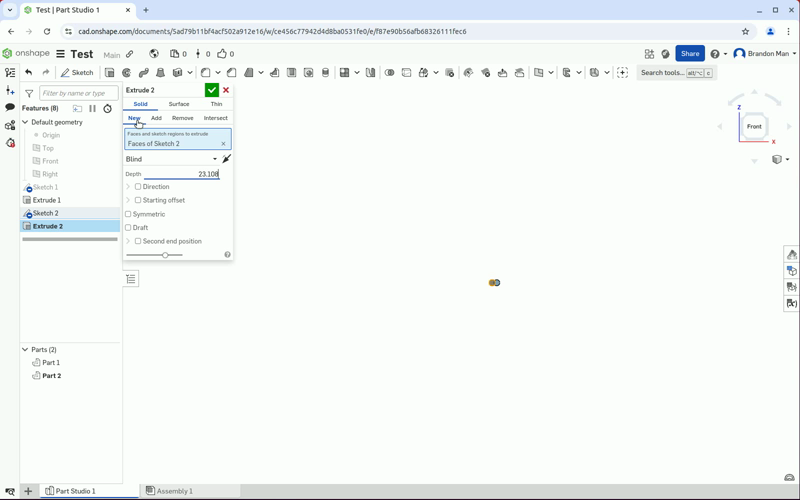
key(enter)
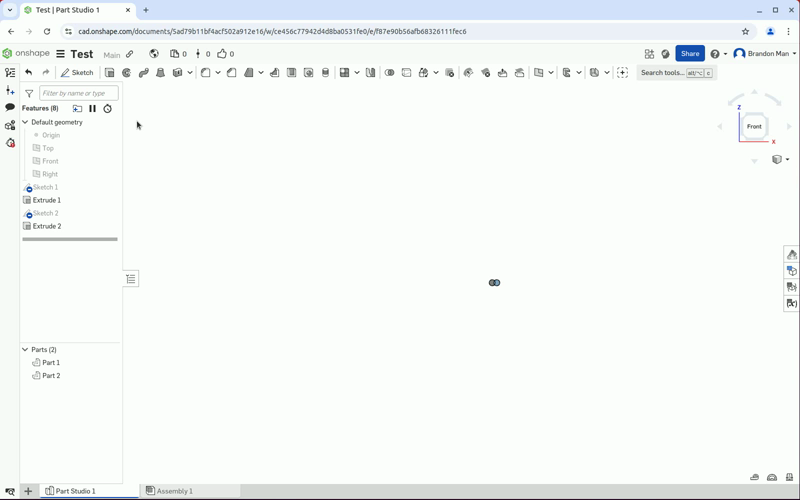
key(shift+h)
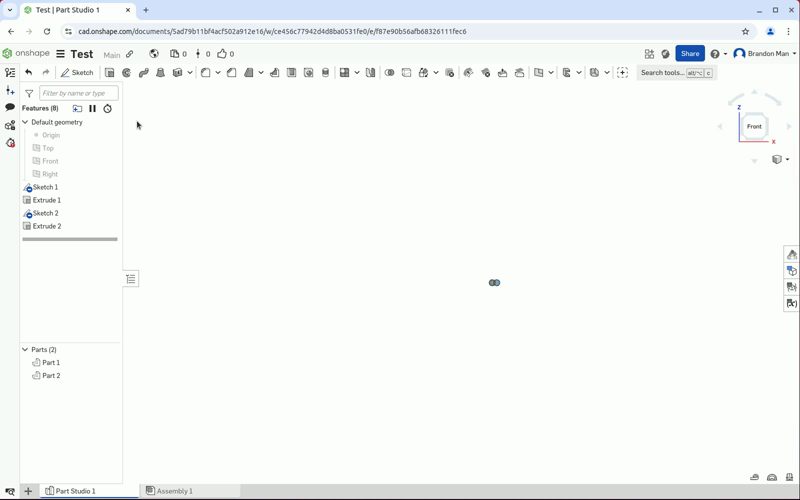
key(shift+h)
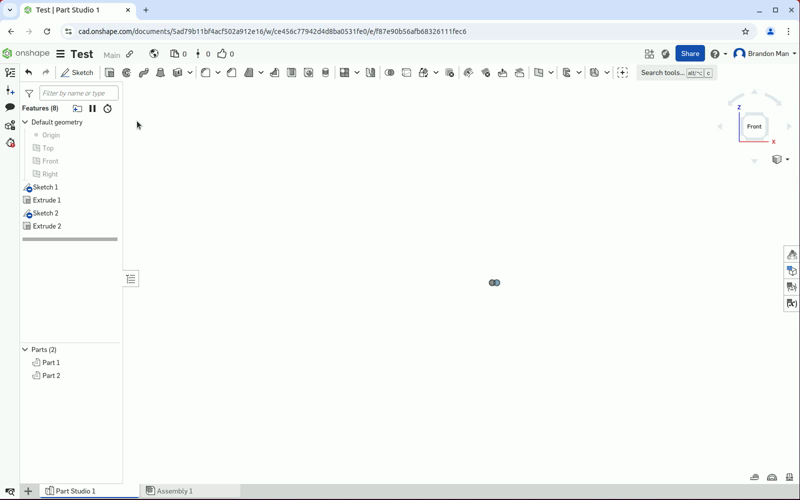
key(shift+7)
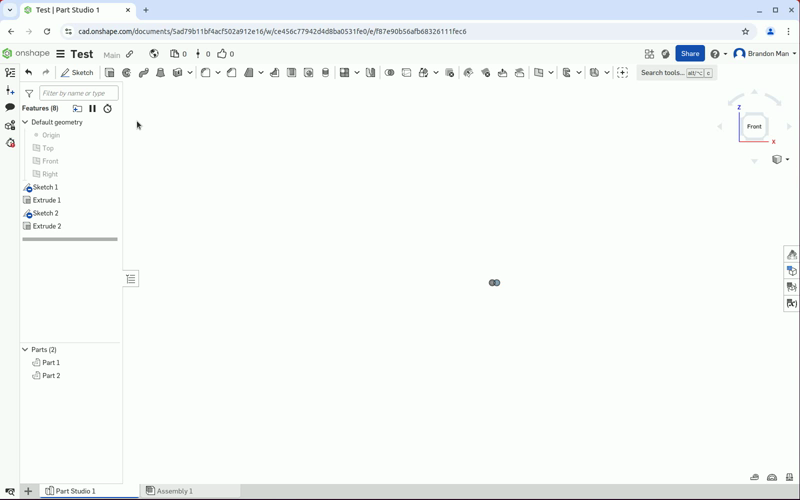
key(left, 2)
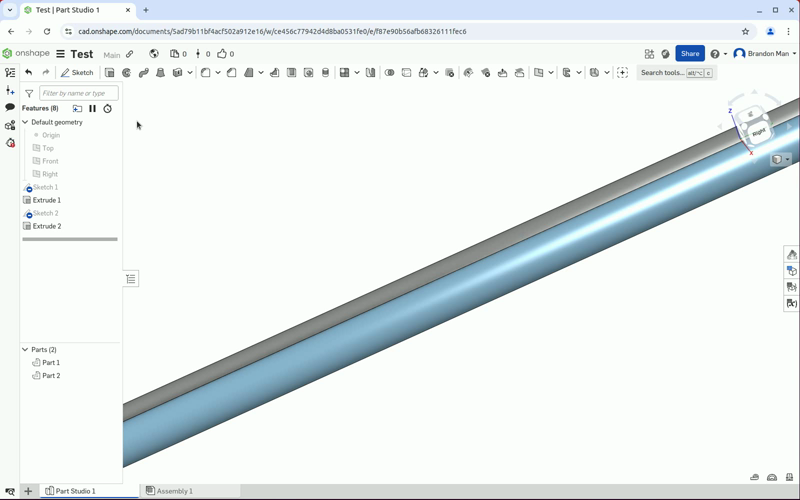
key(down, 2)
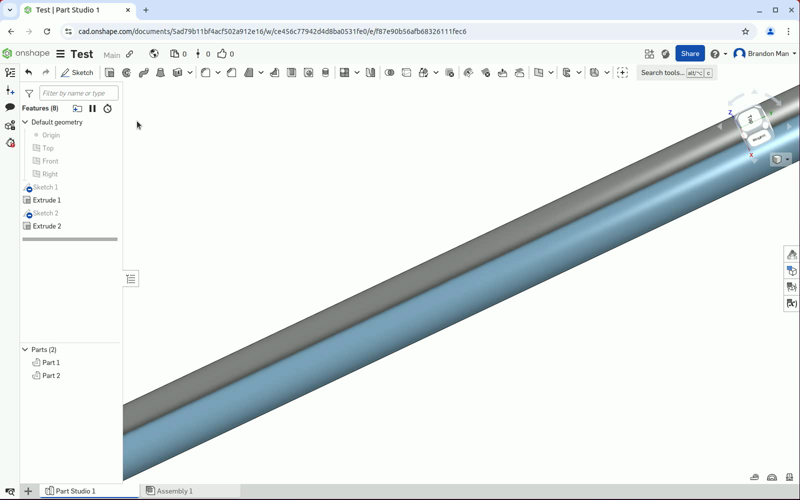
key(up, 2)
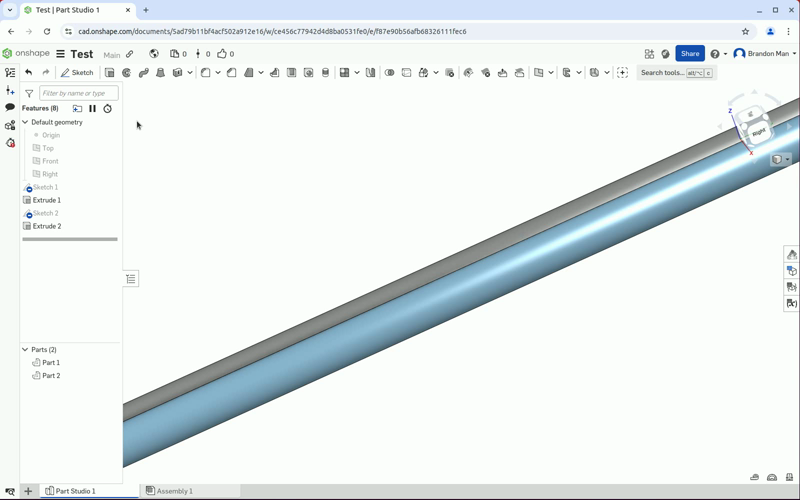
key(right, 2)
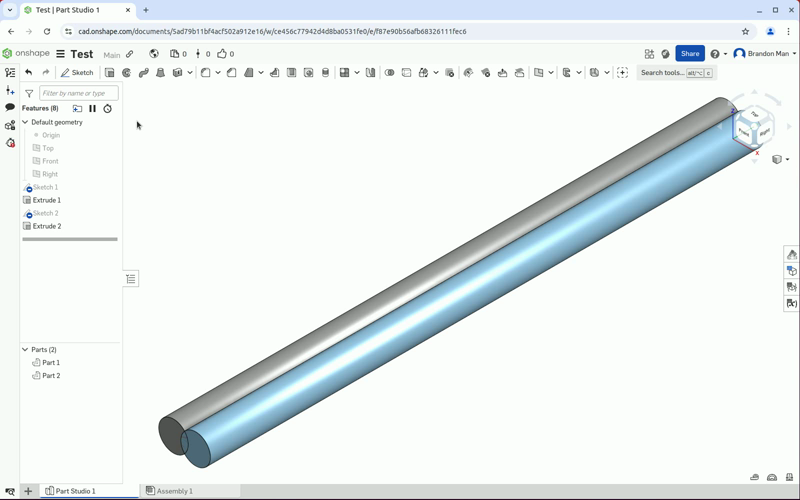
mouse_move(73, 189)
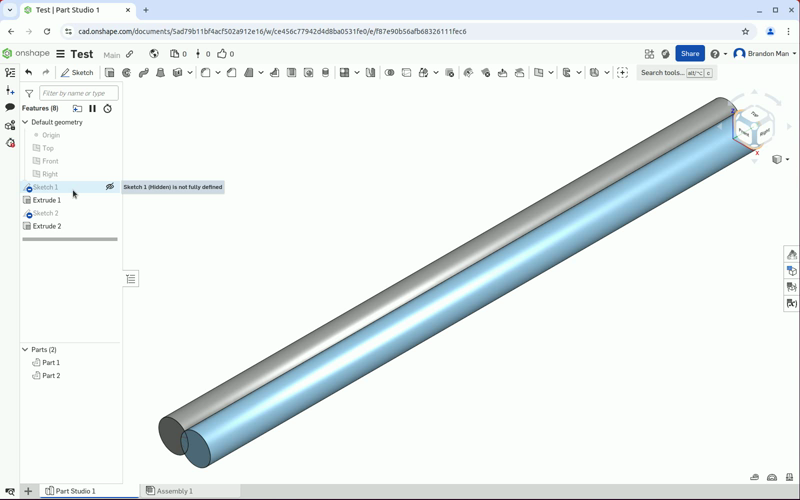
click(73, 189)